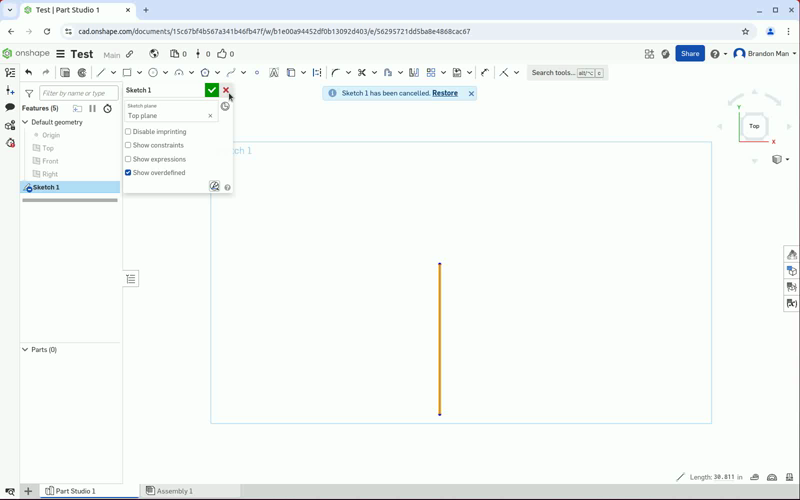
key(shift+h)
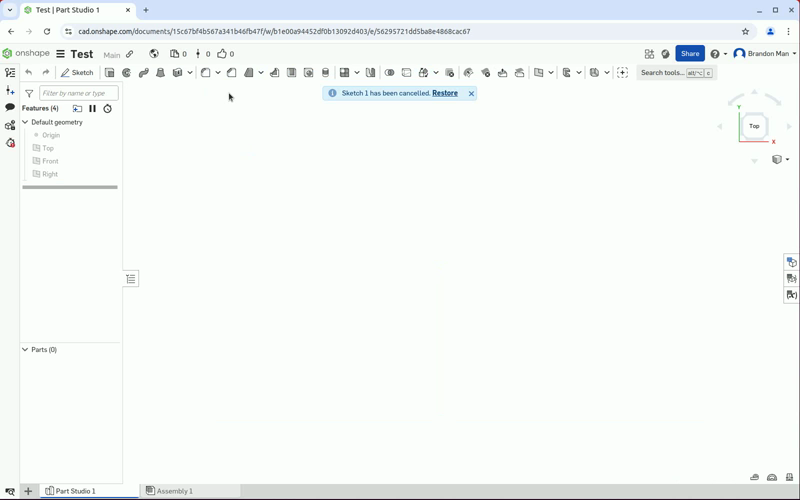
mouse_move(73, 352)
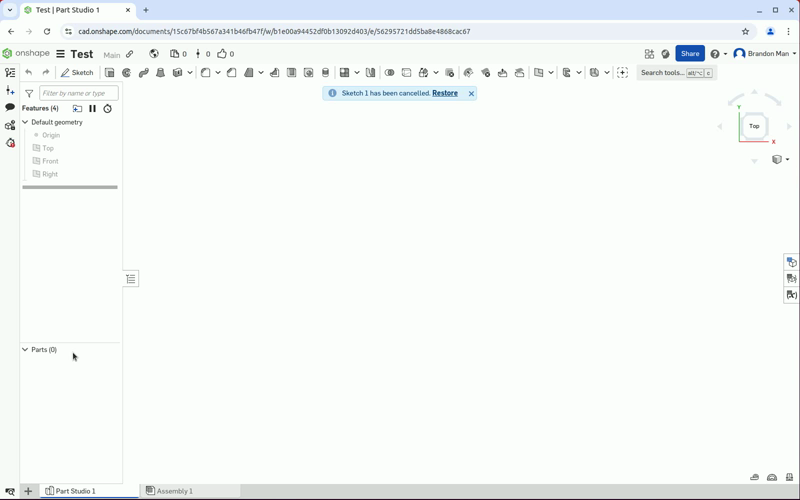
key(y)
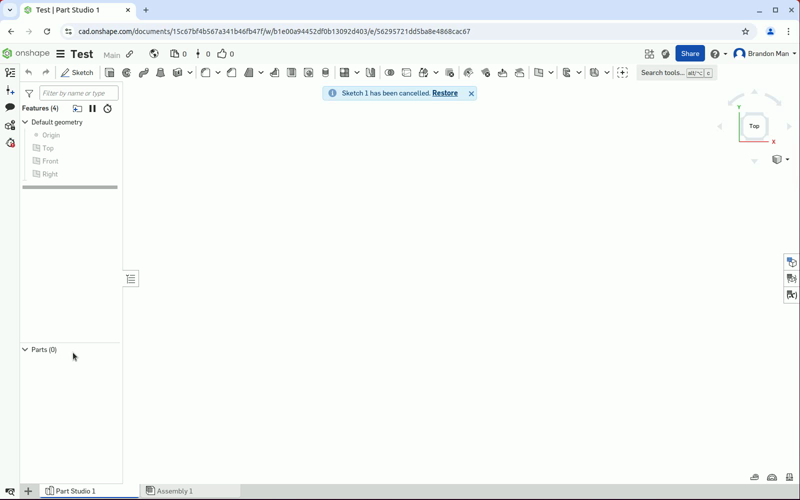
key(shift+p)
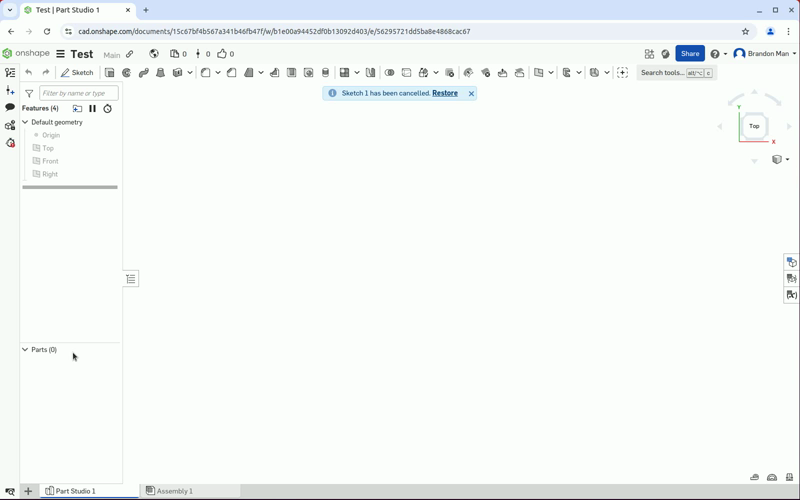
key(space)
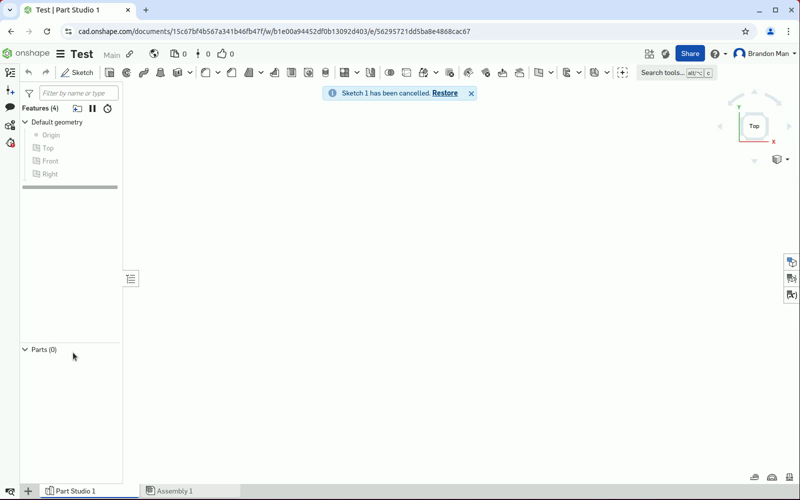
key_down(shift)
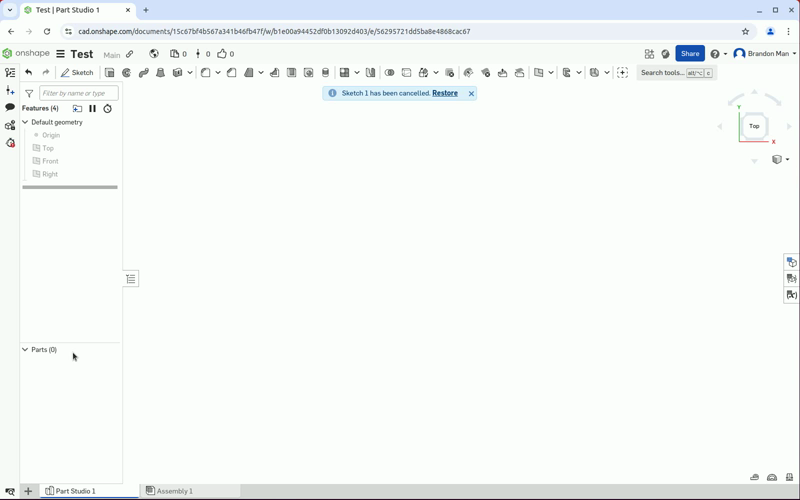
key(up)
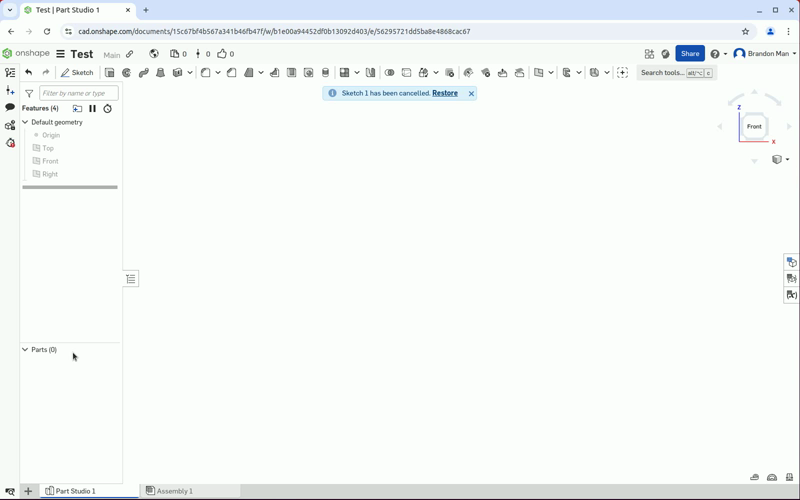
key_up(shift)
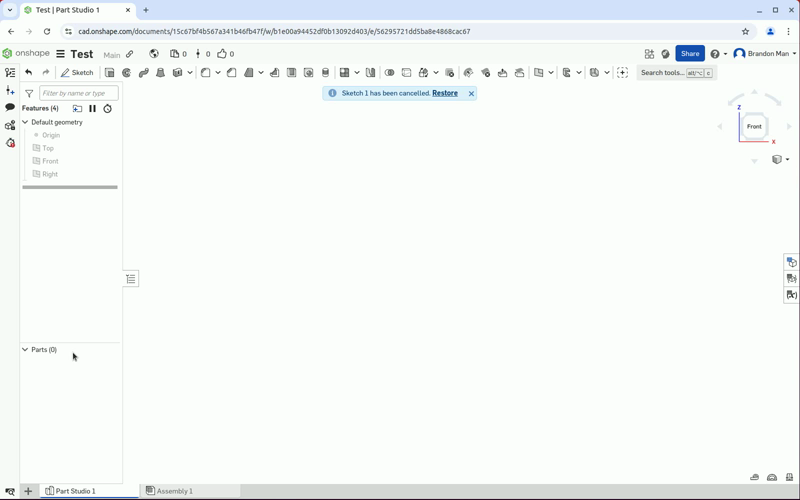
mouse_move(73, 352)
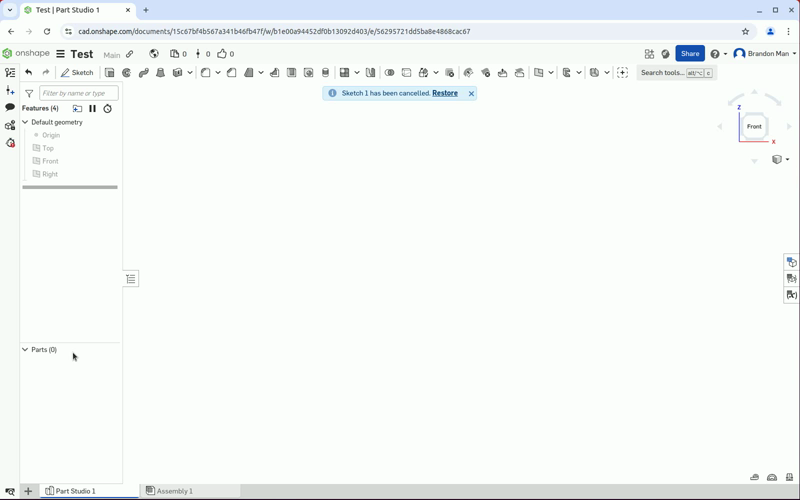
key(shift+y)
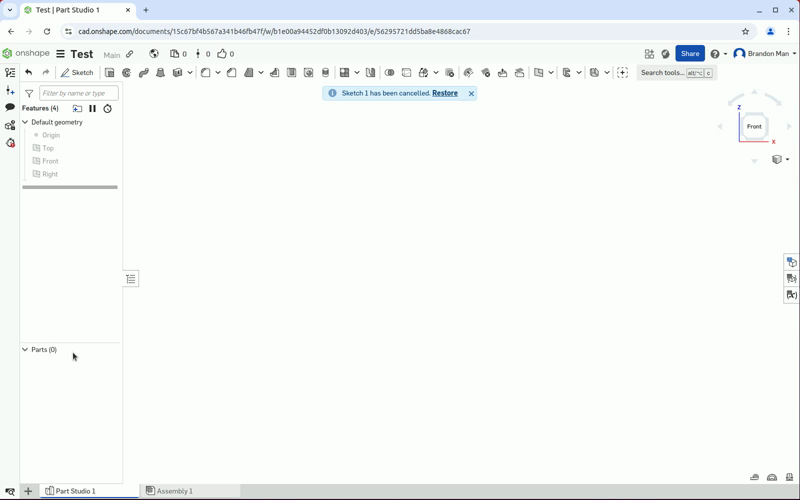
key(shift+s)
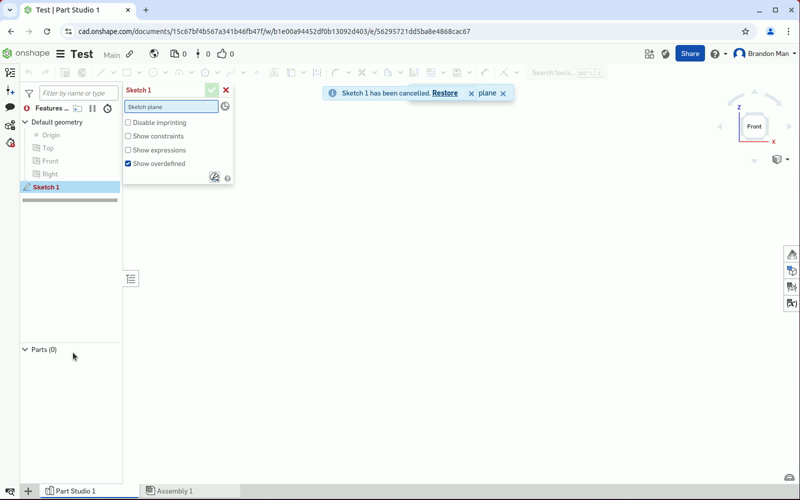
mouse_move(73, 163)
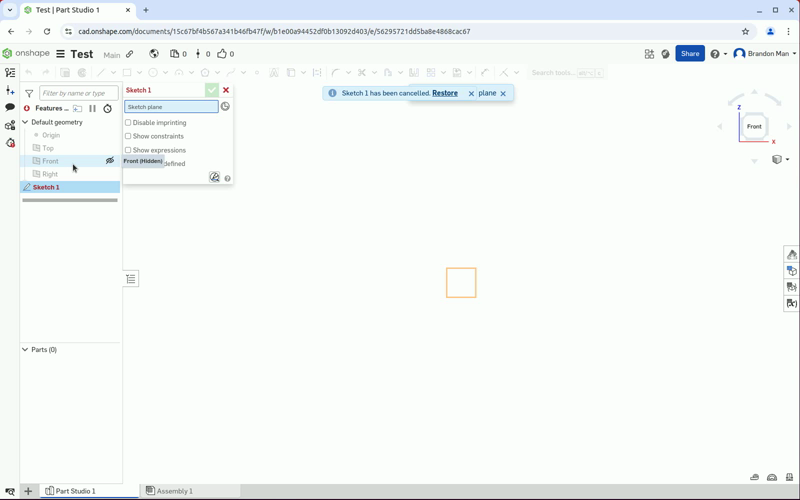
click(73, 163)
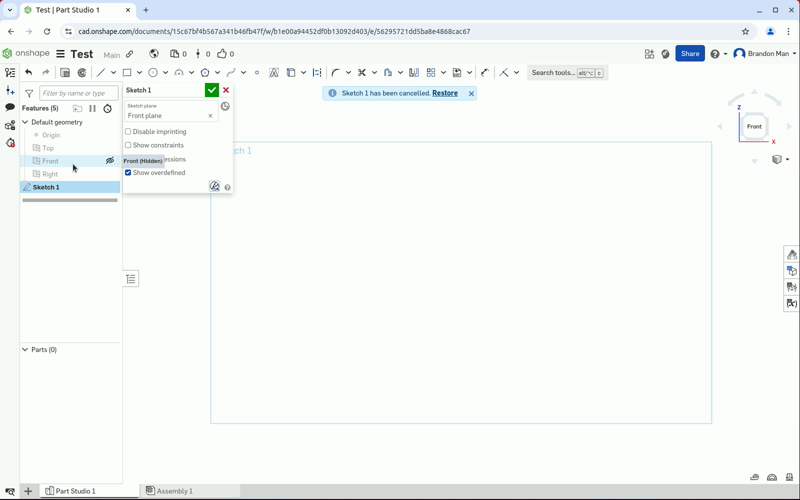
mouse_move(73, 352)
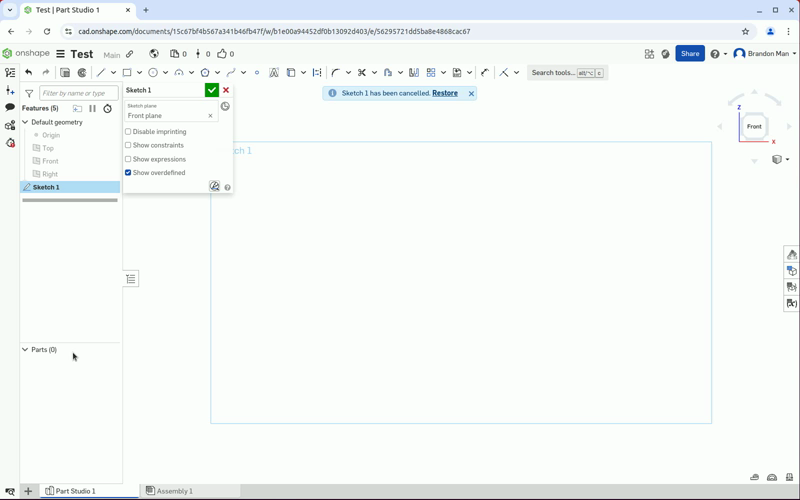
key(y)
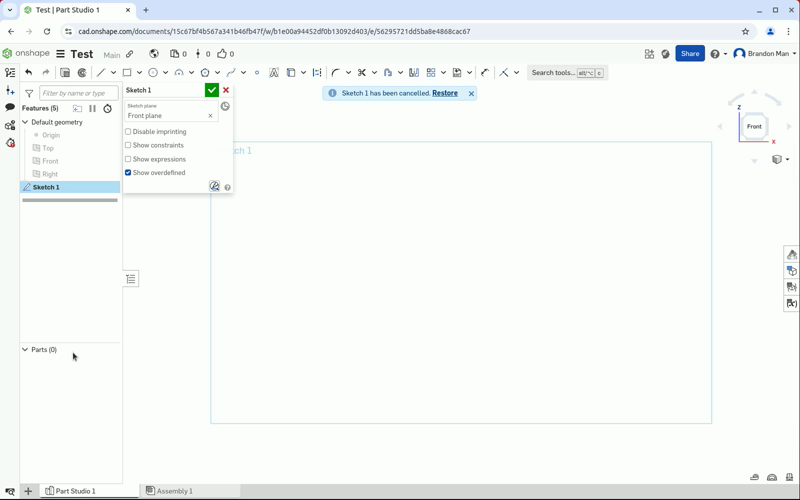
key(c)
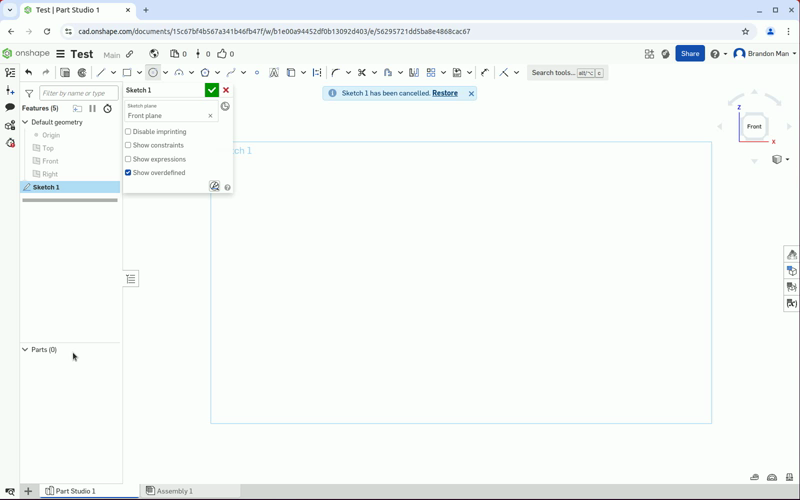
key_down(shift)
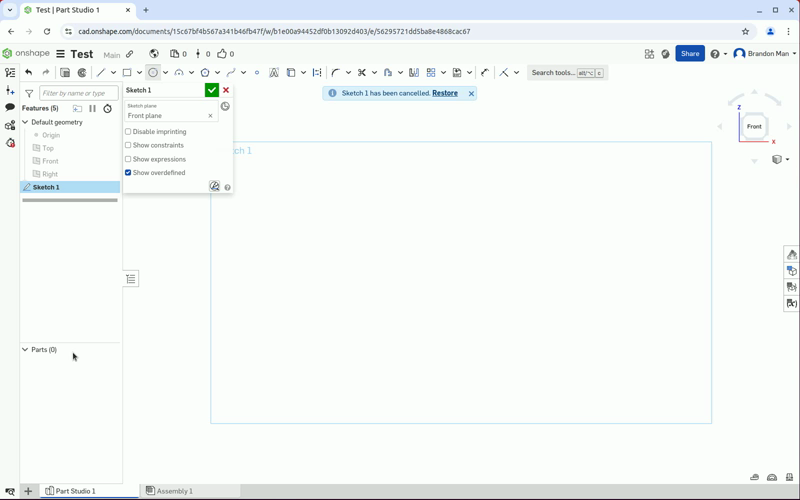
mouse_move(461, 282)
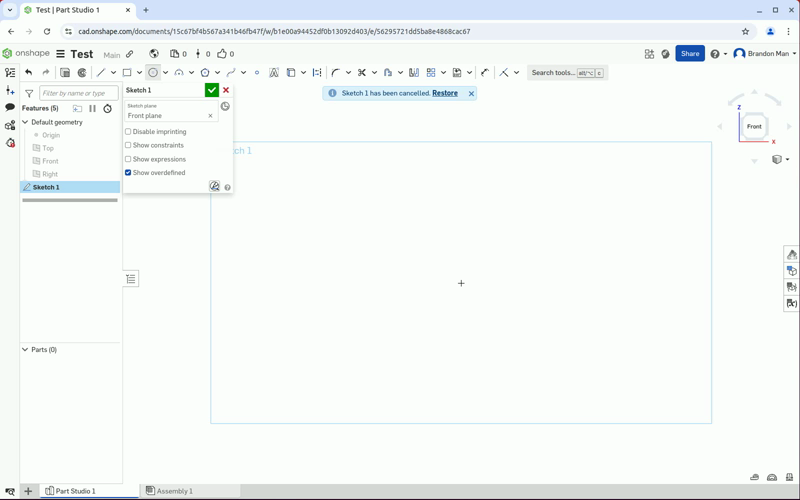
click(461, 282)
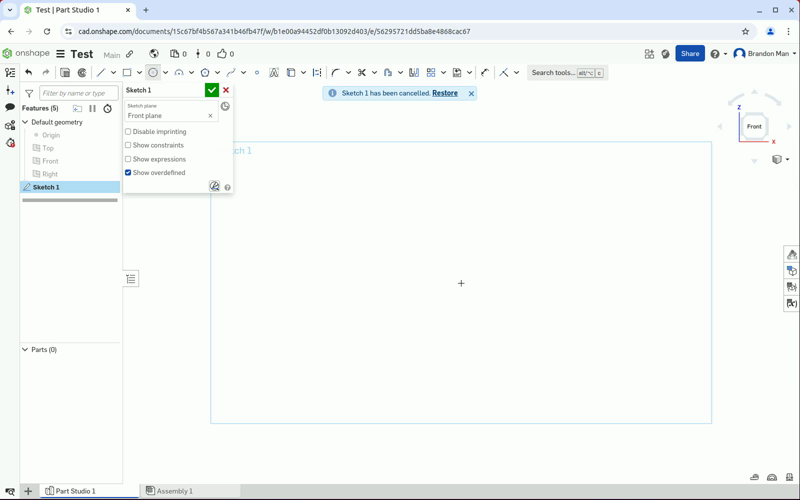
key_up(shift)
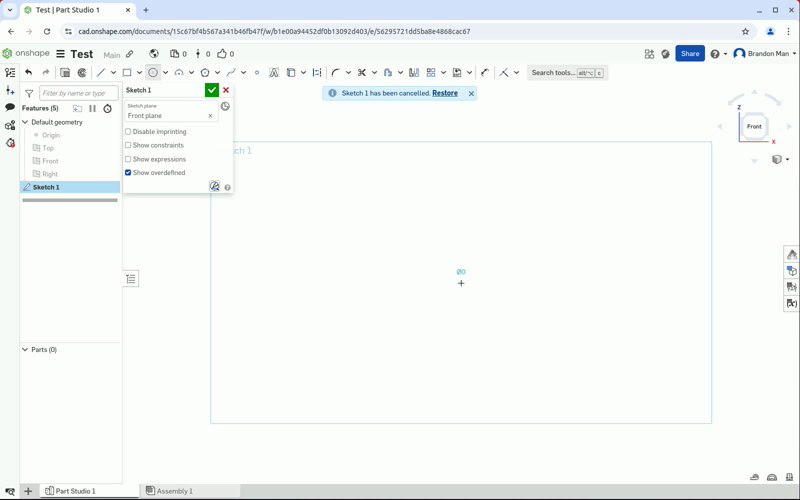
mouse_move(466, 282)
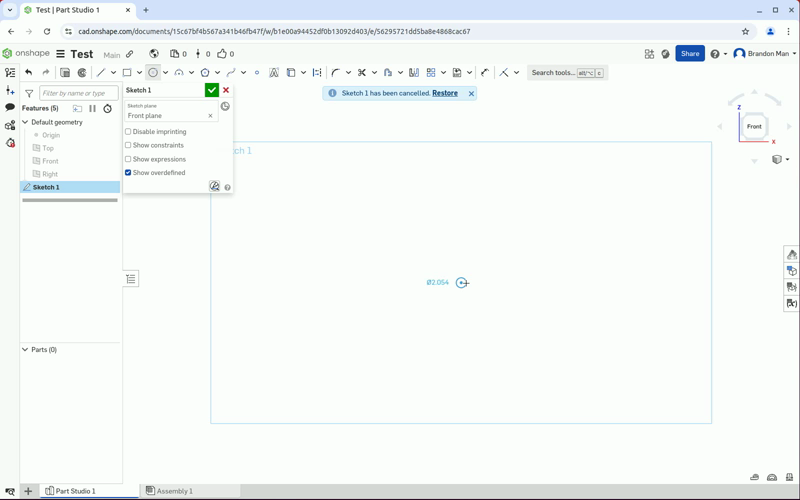
click(466, 282)
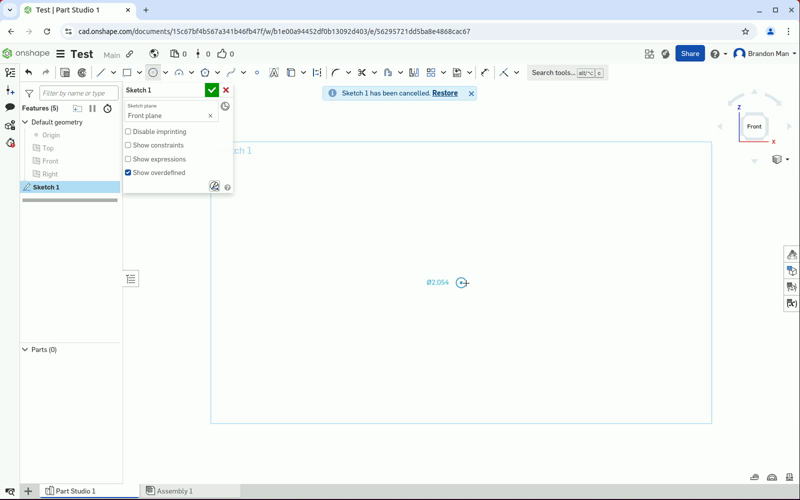
key(esc)
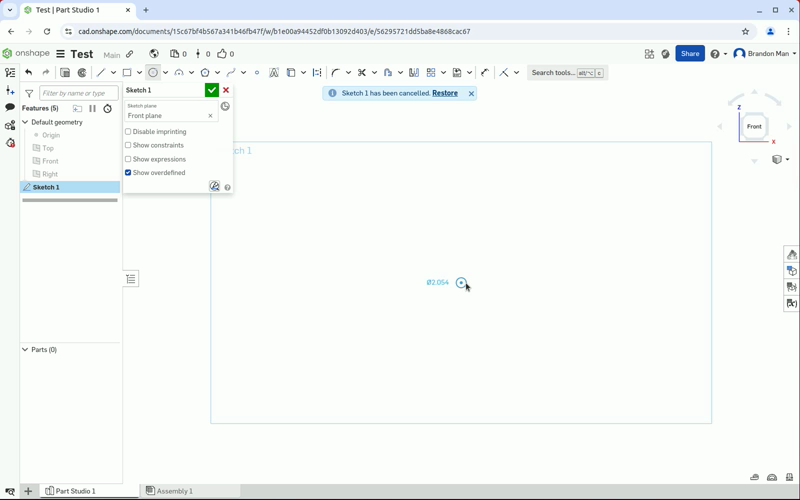
mouse_move(463, 279)
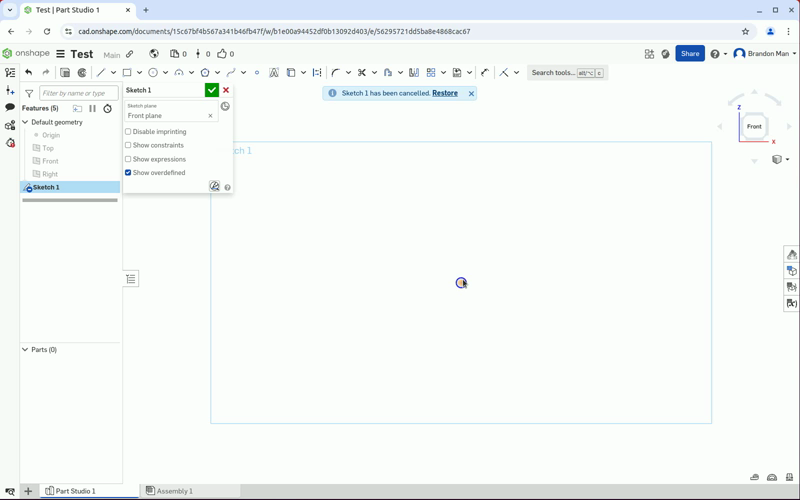
scroll(6)
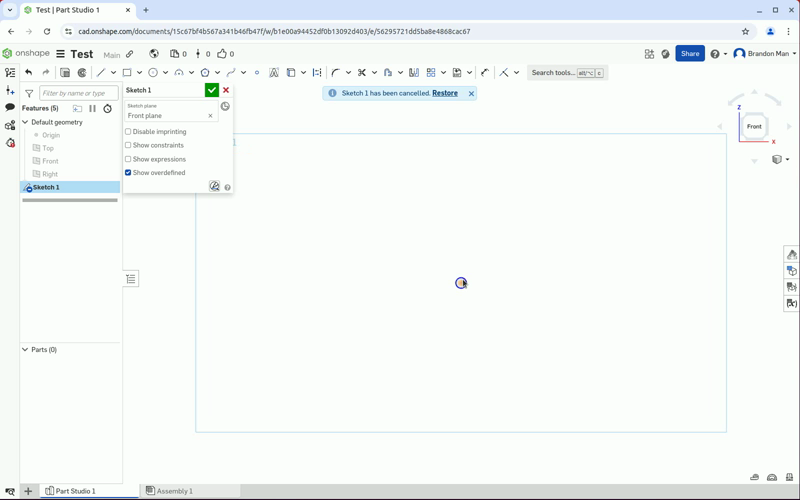
scroll(6)
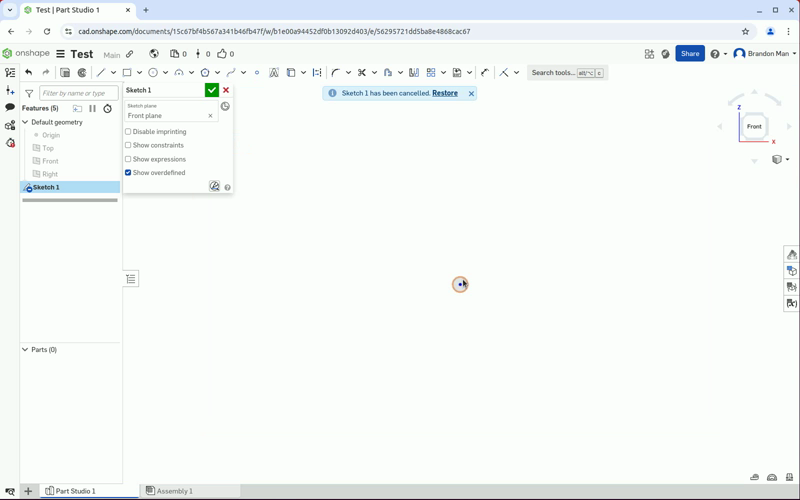
scroll(6)
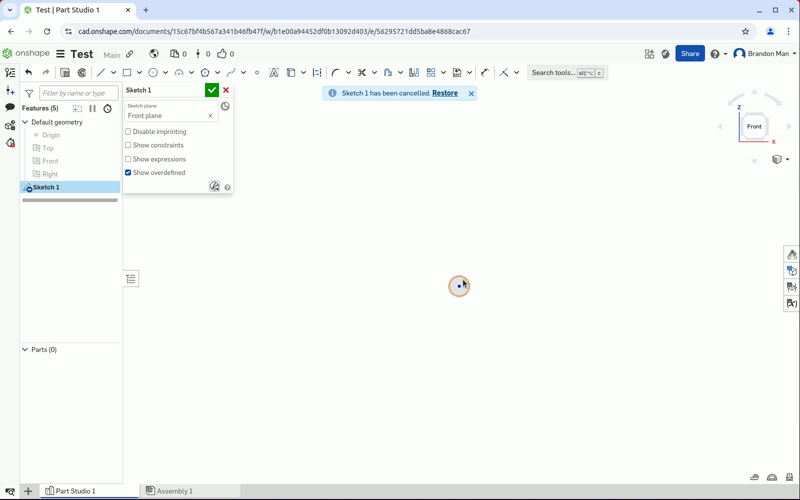
scroll(6)
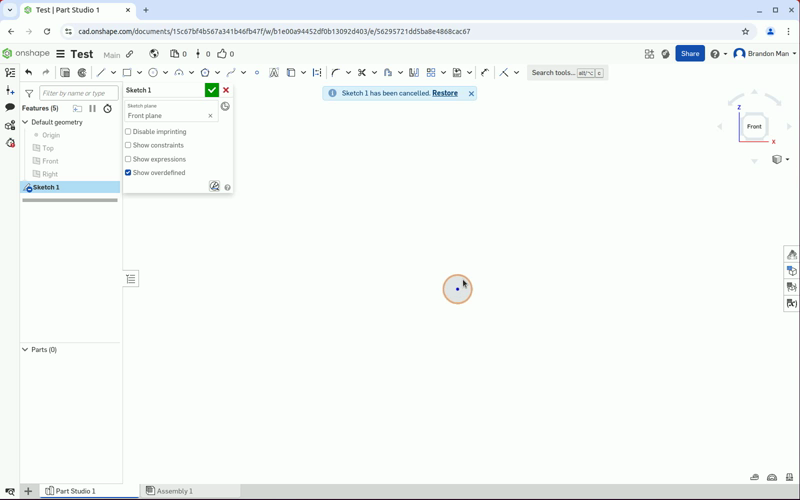
scroll(6)
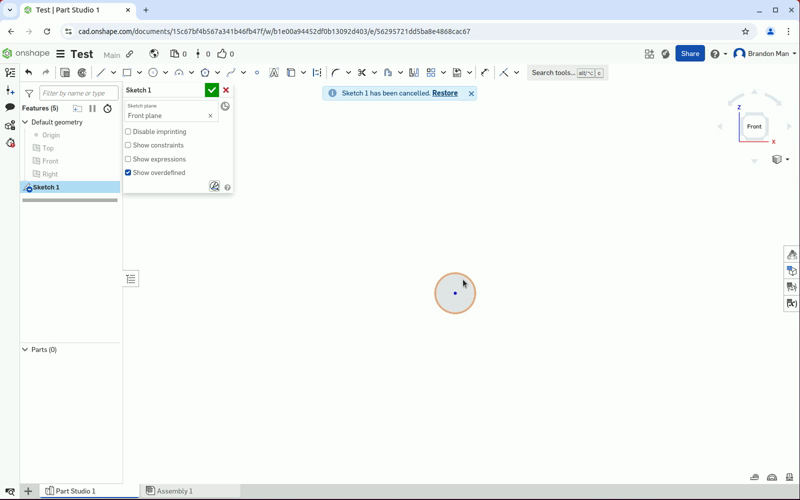
scroll(6)
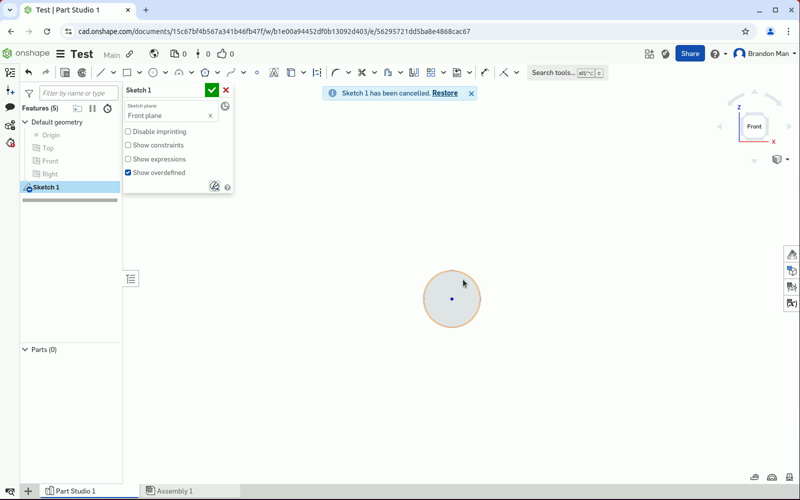
scroll(6)
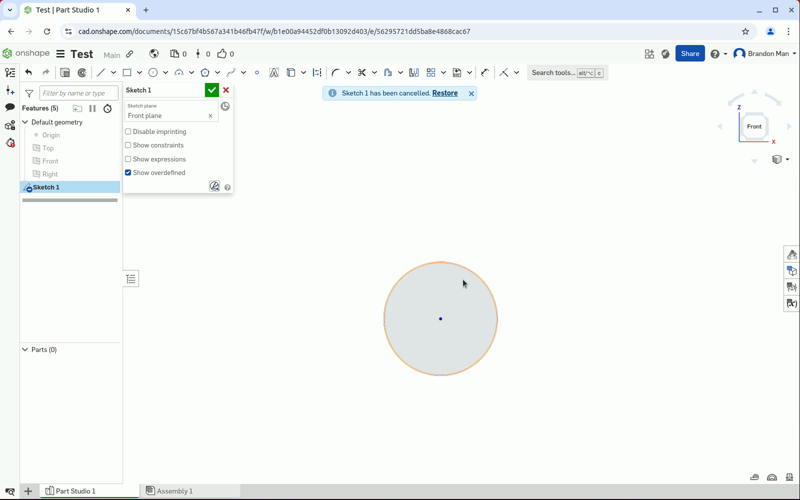
click(463, 279)
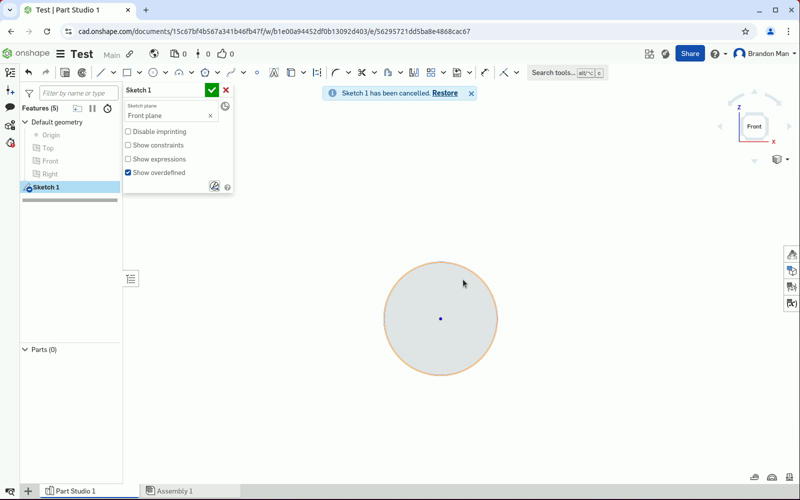
scroll(-6)
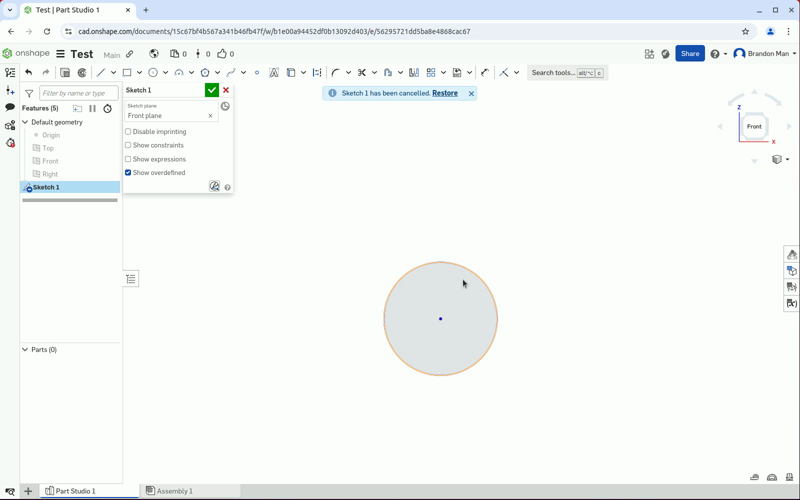
scroll(-6)
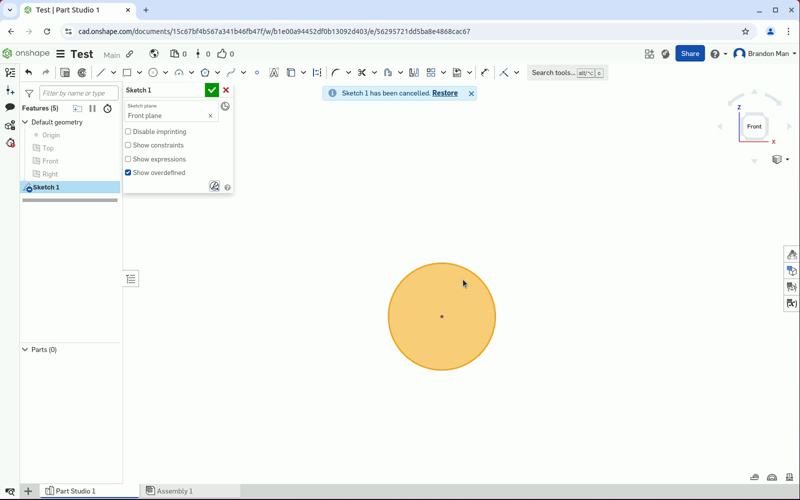
scroll(-6)
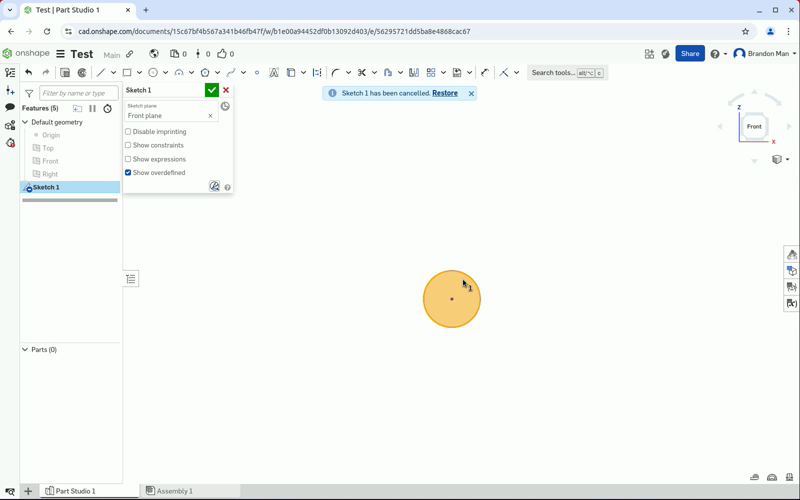
scroll(-6)
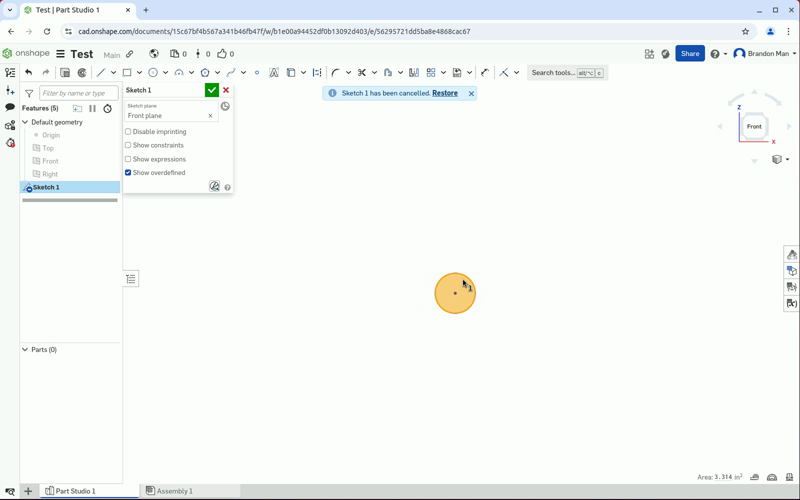
scroll(-6)
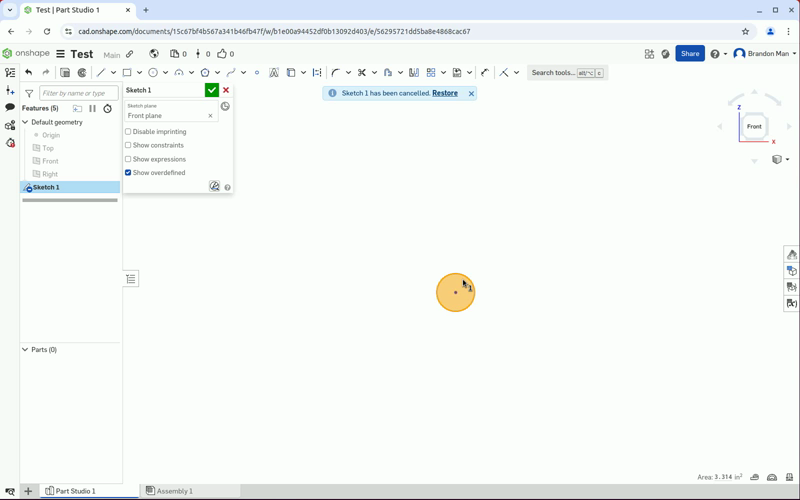
scroll(-6)
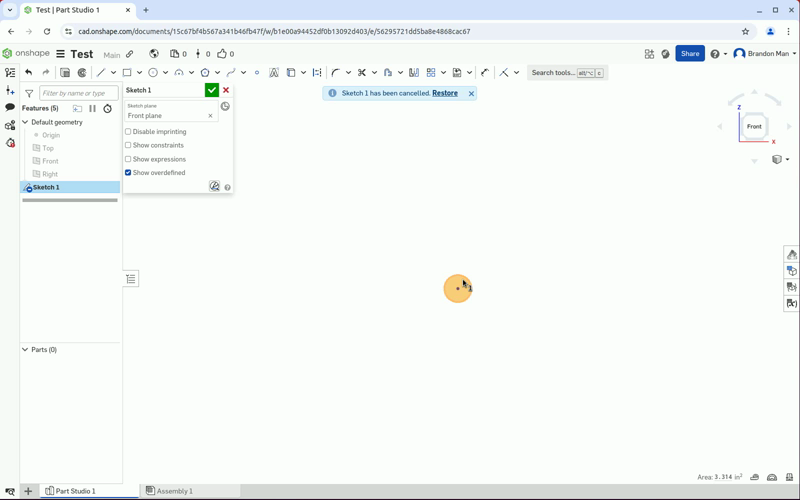
scroll(-6)
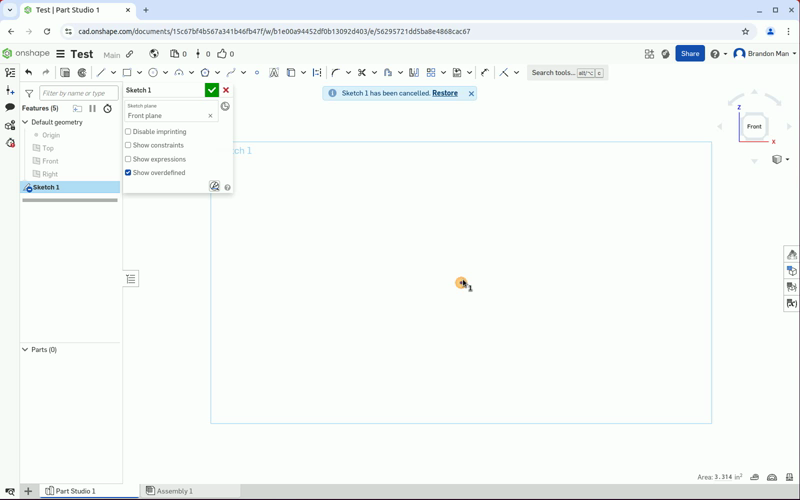
mouse_move(73, 352)
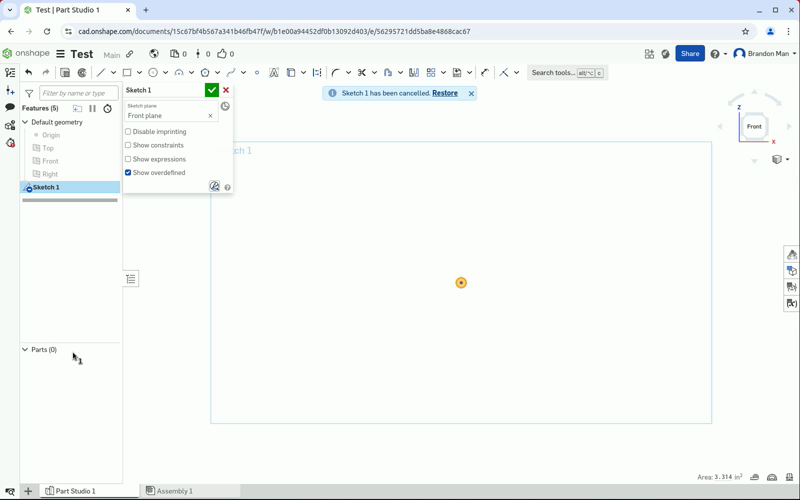
key(shift+y)
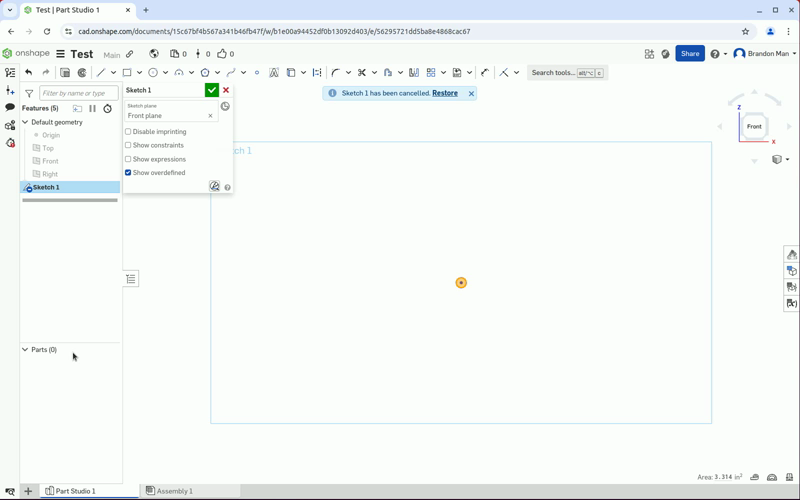
key(shift+e)
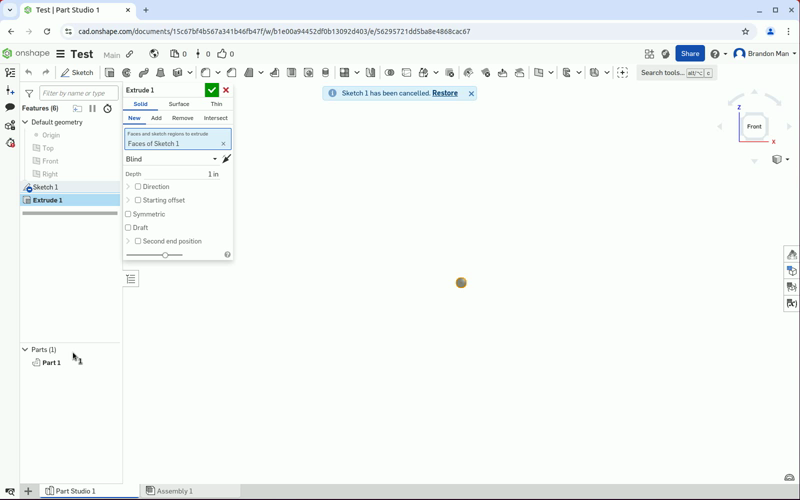
mouse_move(143, 106)
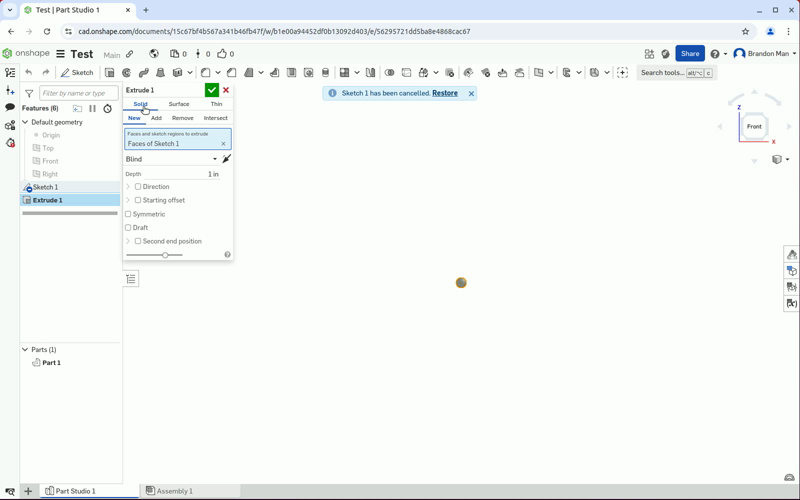
click(143, 106)
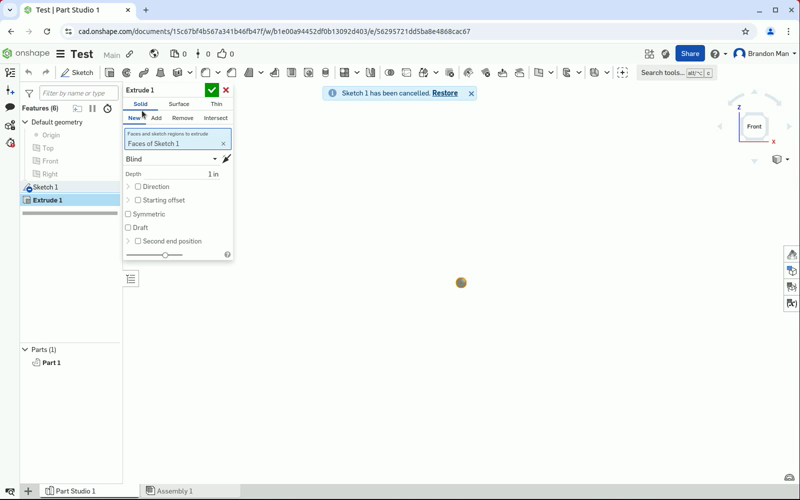
mouse_move(137, 120)
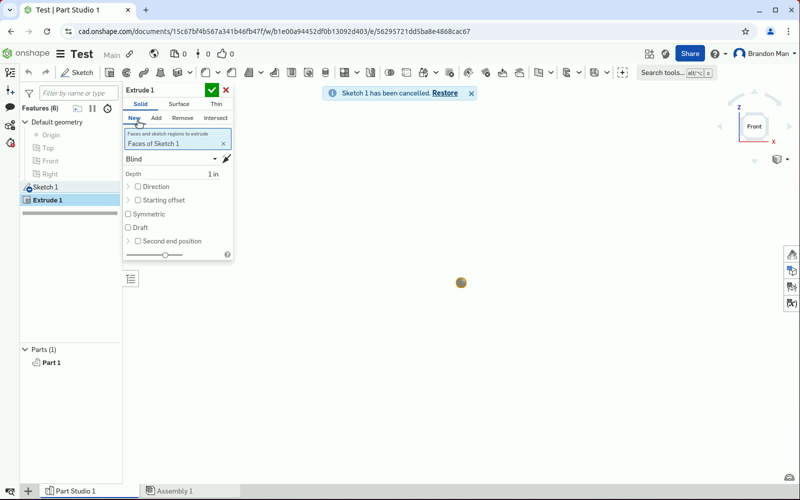
click(137, 120)
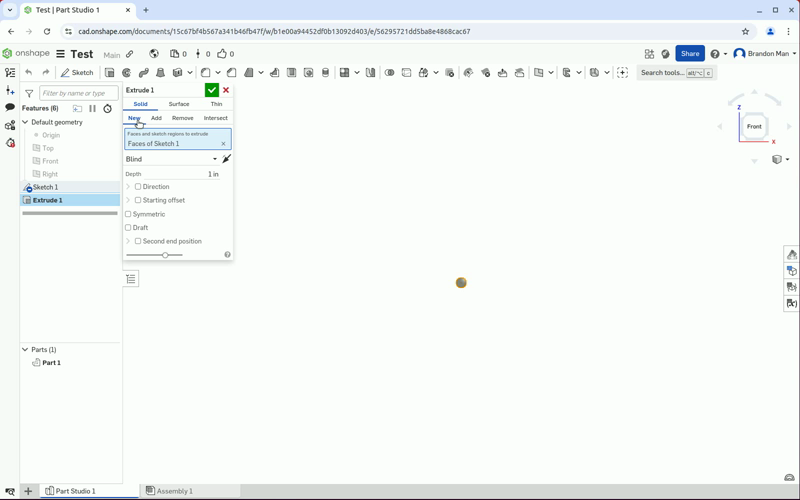
key(tab, 4)
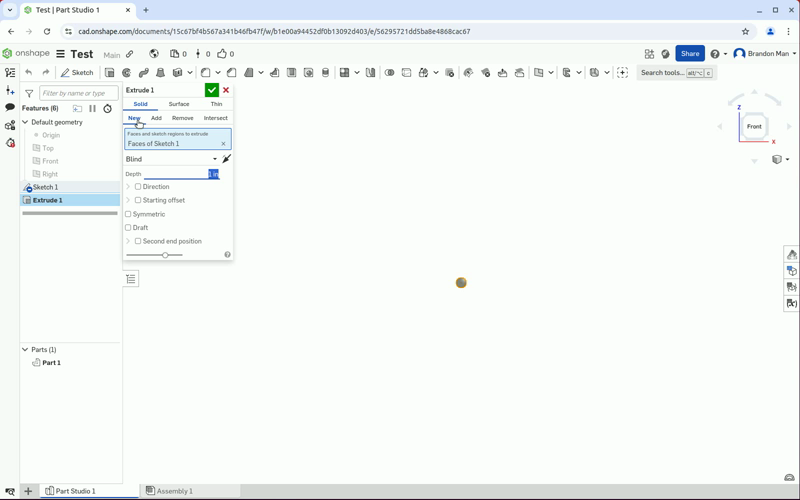
text(23.108)
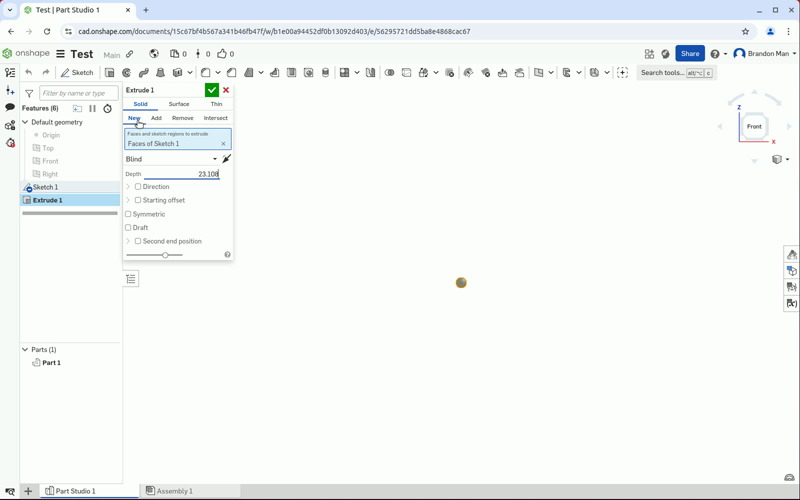
key(enter)
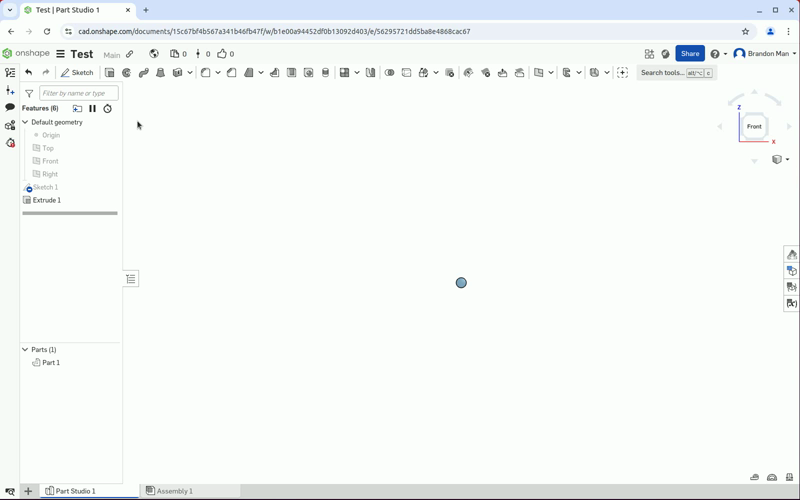
key(shift+h)
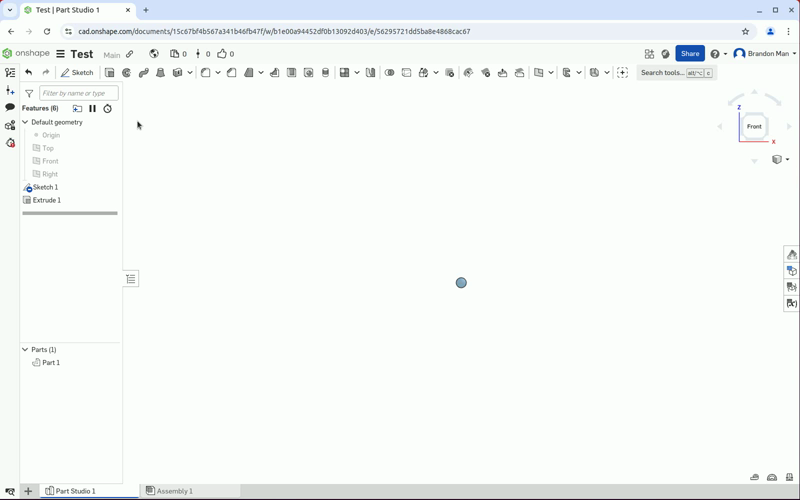
key(shift+h)
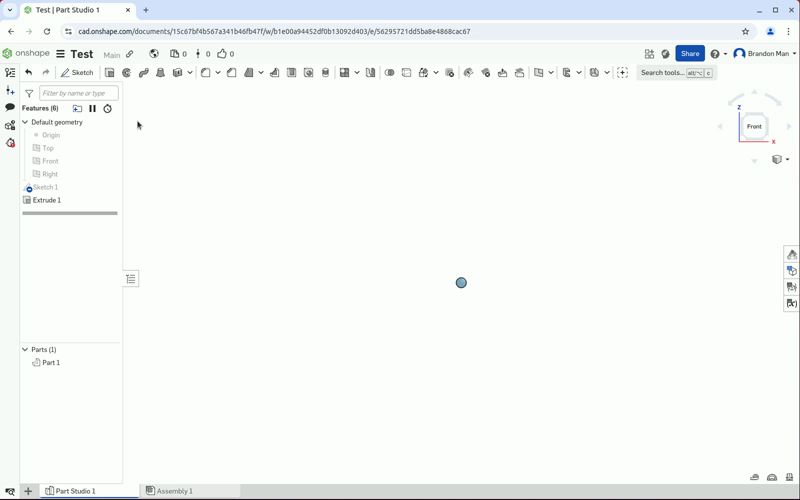
mouse_move(73, 189)
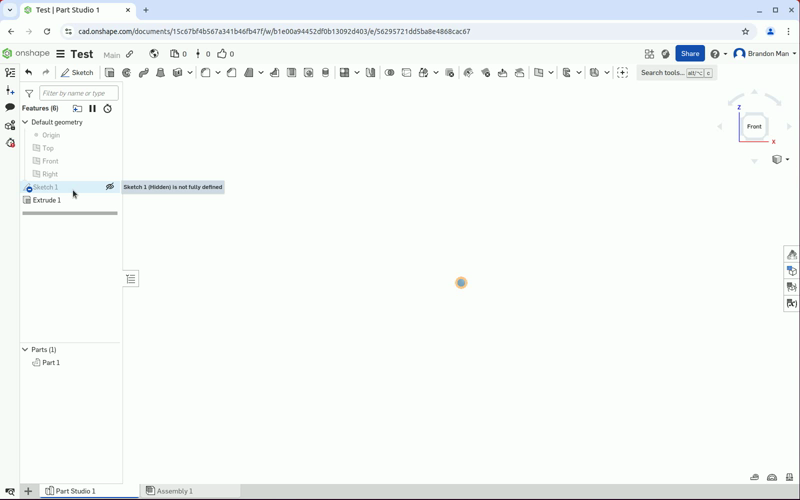
click(73, 189)
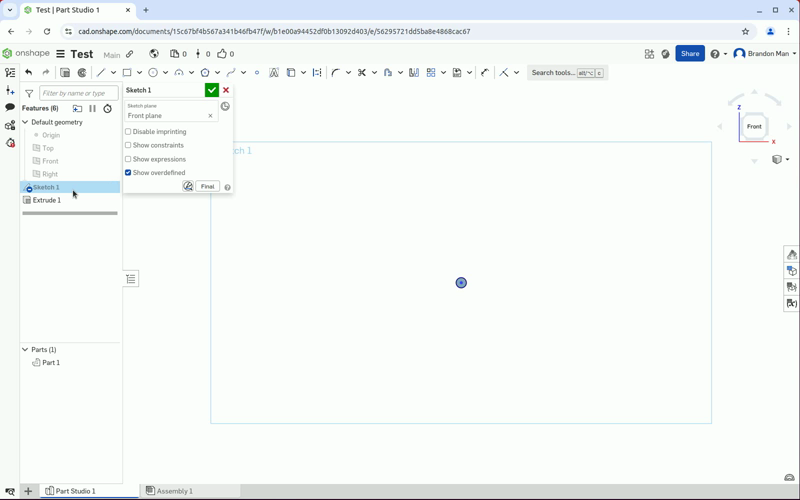
mouse_move(229, 92)
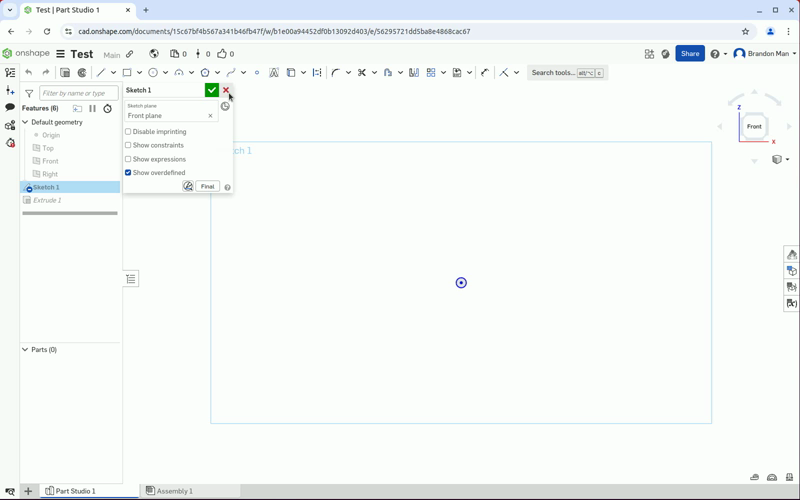
click(229, 92)
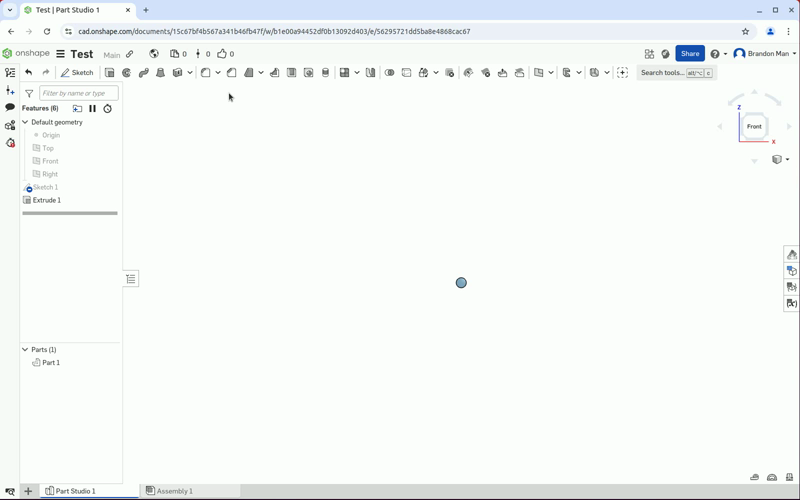
mouse_move(541, 75)
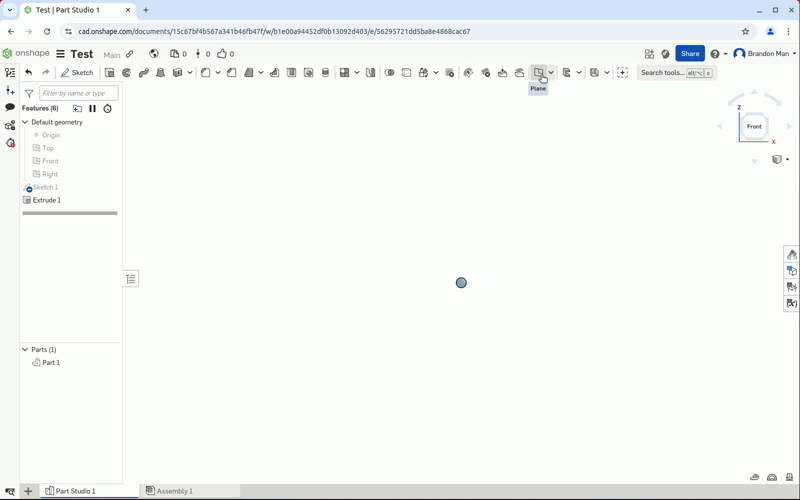
click(541, 75)
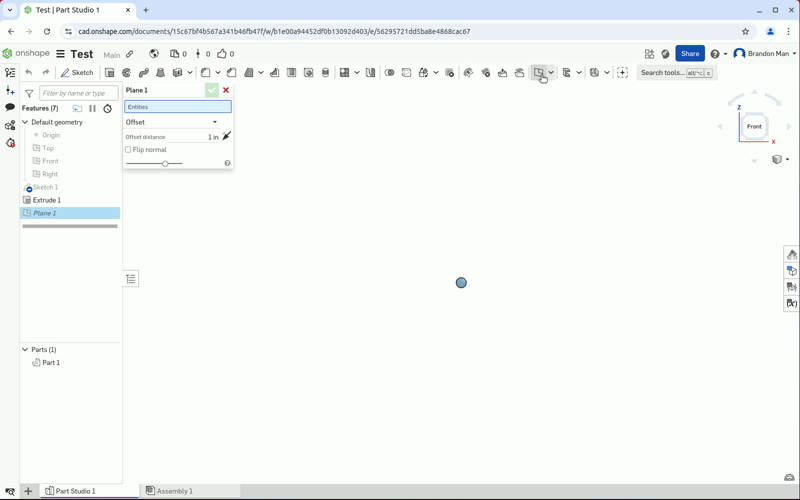
mouse_move(73, 163)
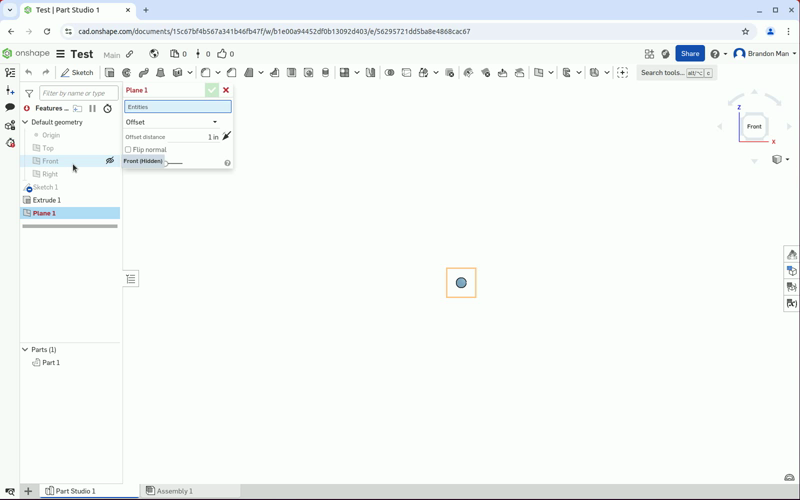
click(73, 163)
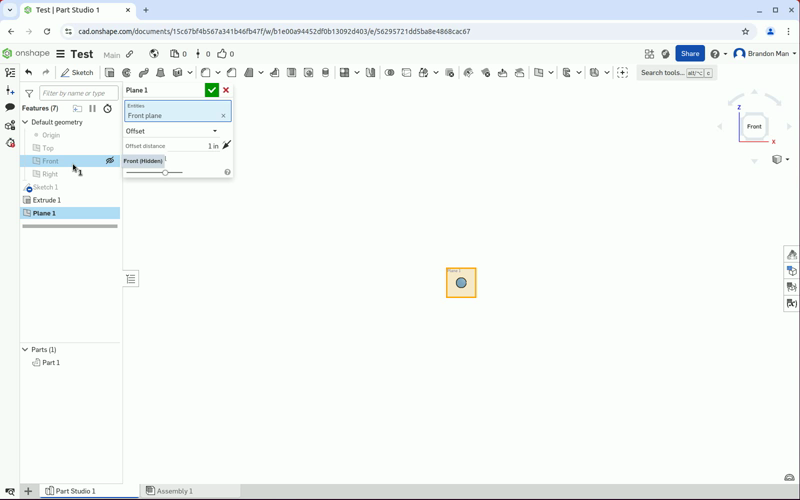
key(tab, 2)
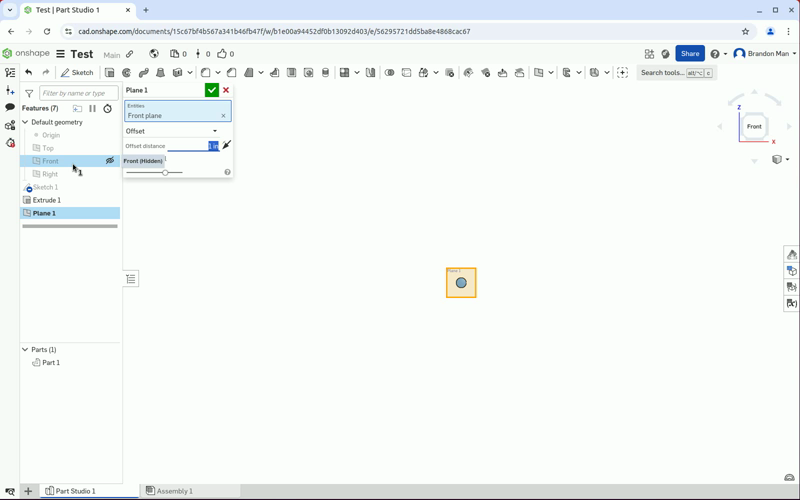
text(23.108)
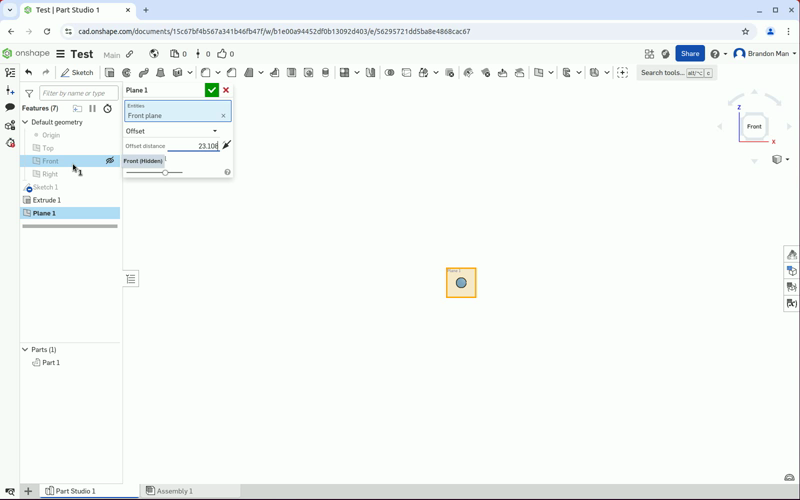
key(enter, 2)
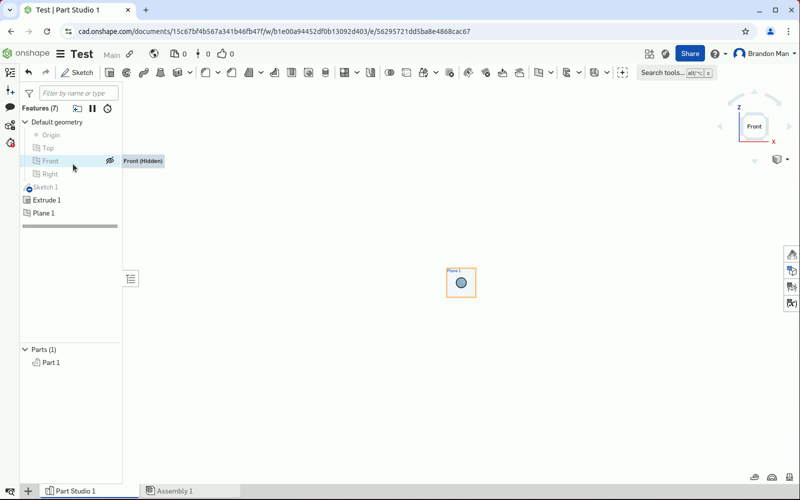
key(shift+s)
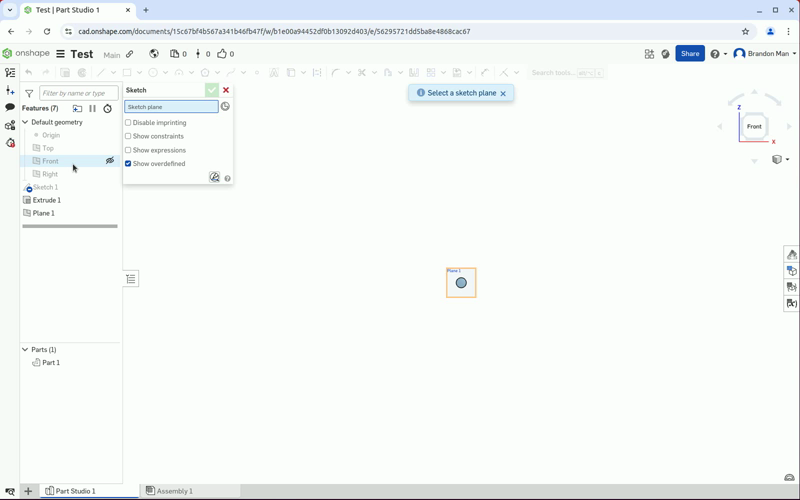
mouse_move(73, 215)
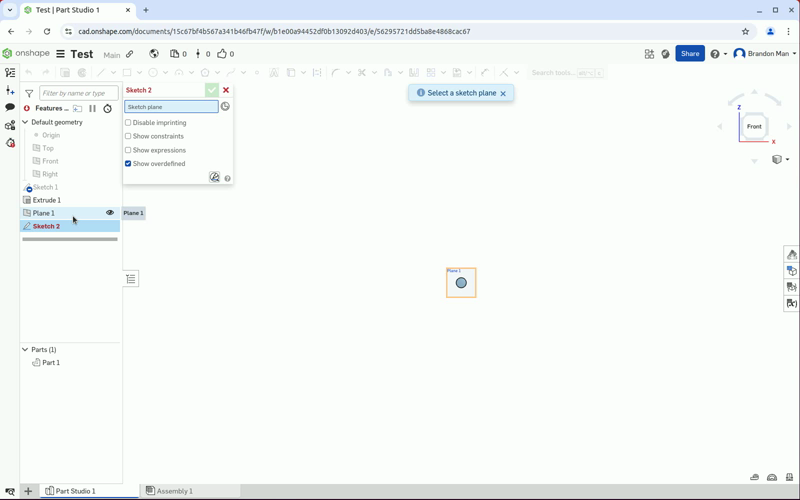
click(73, 215)
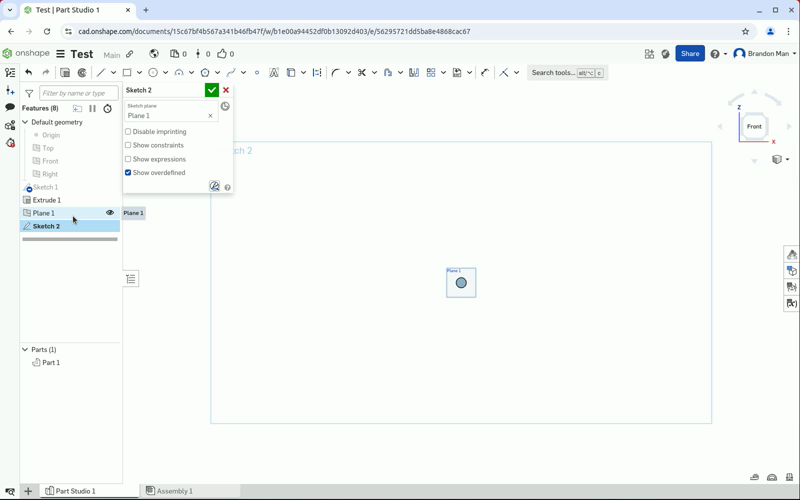
mouse_move(73, 352)
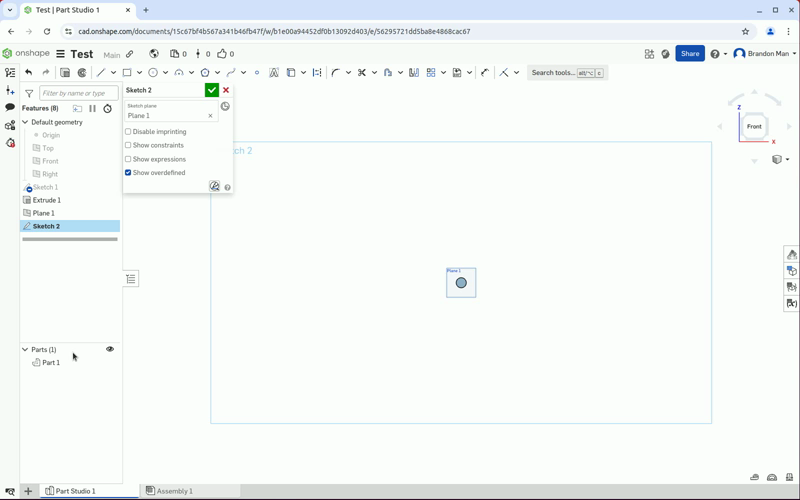
key(y)
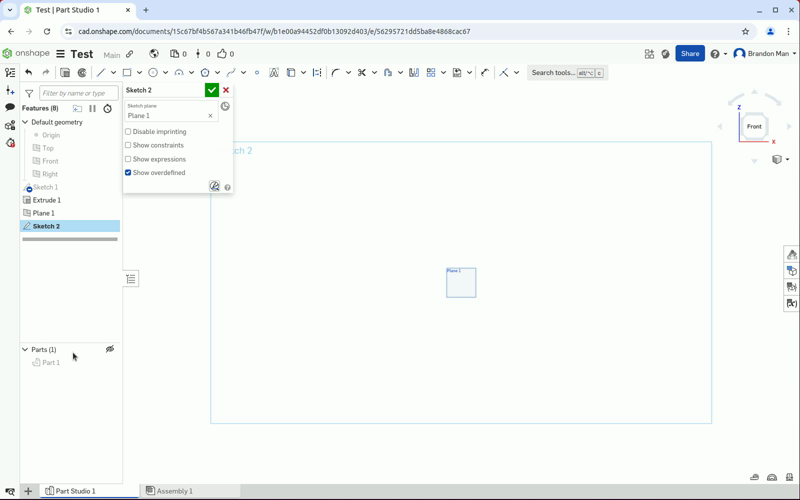
key(l)
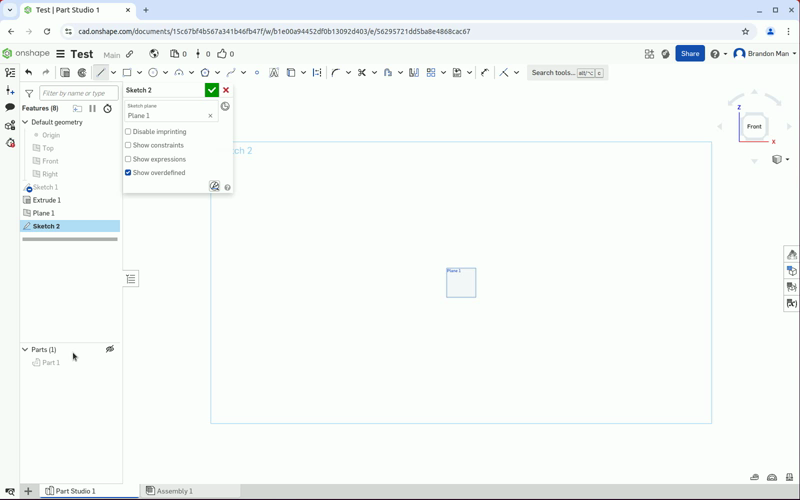
key_down(shift)
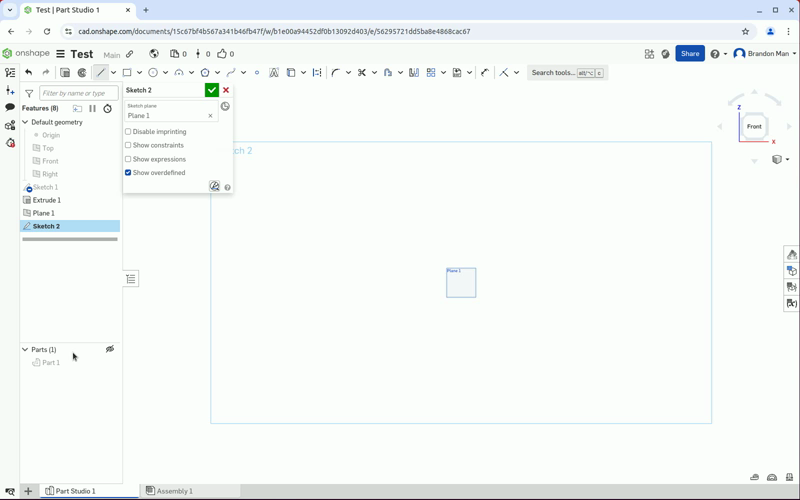
mouse_move(459, 282)
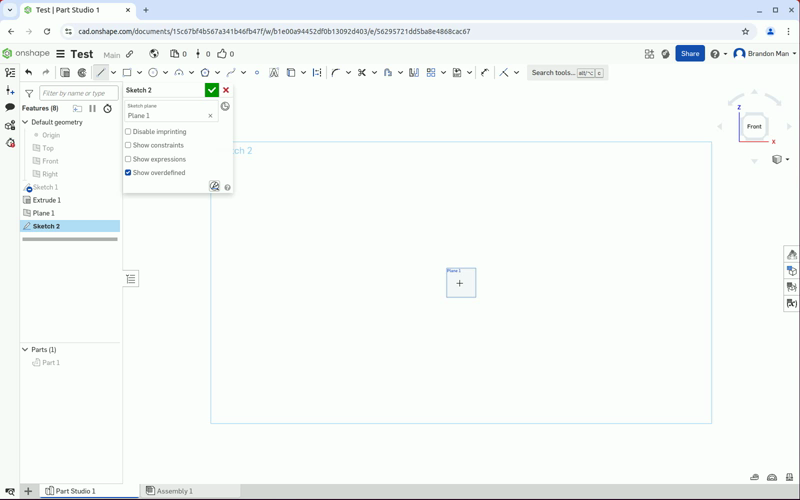
click(459, 282)
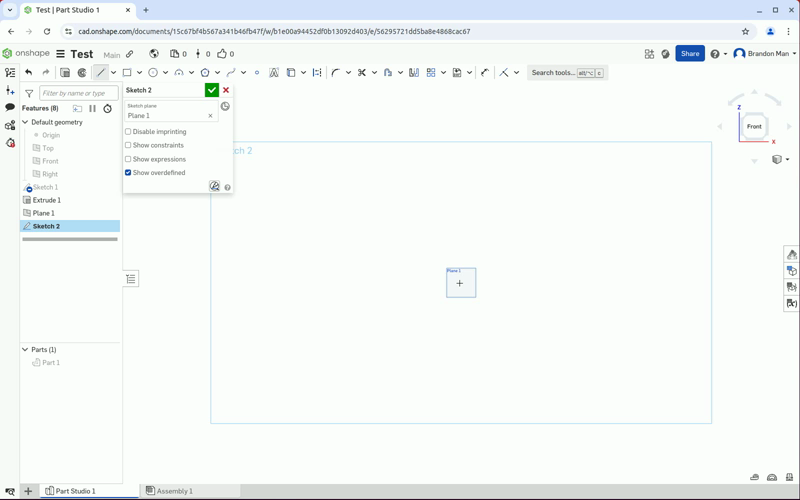
key_up(shift)
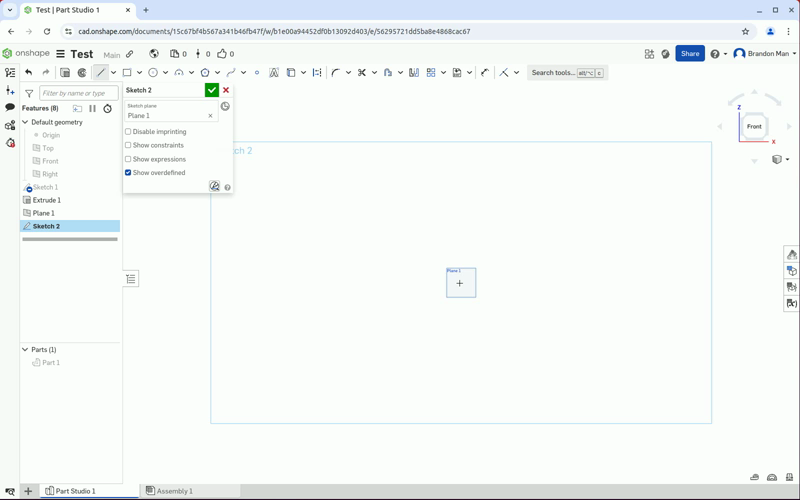
key_down(shift)
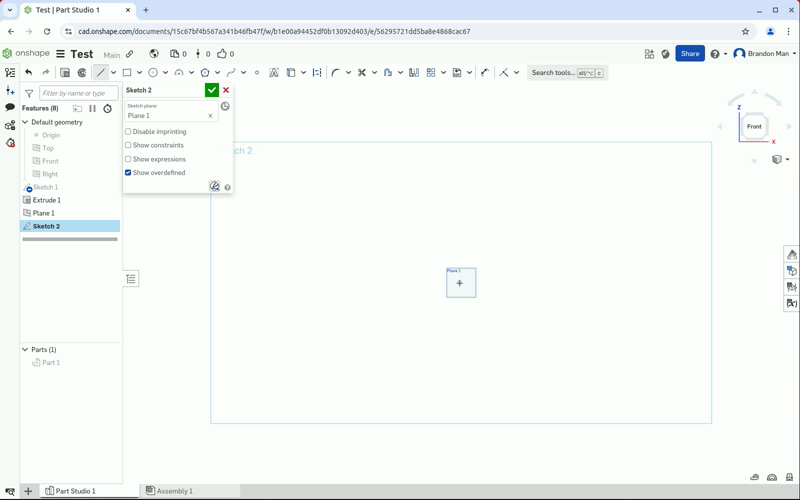
mouse_move(489, 282)
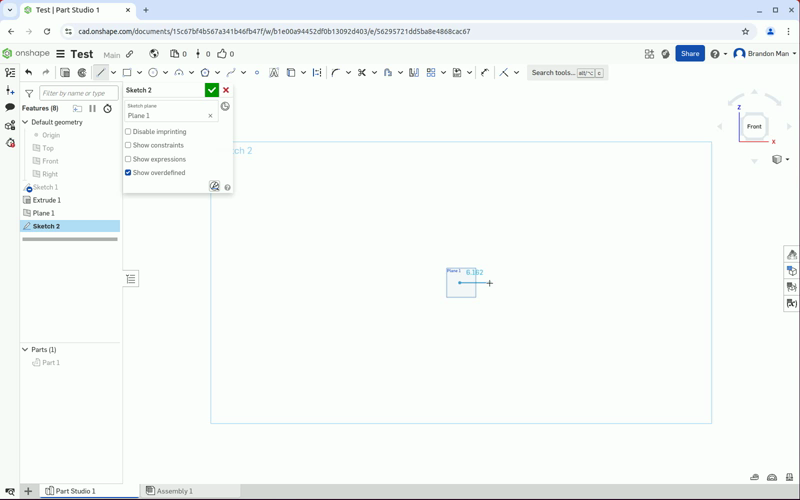
mouse_move(464, 282)
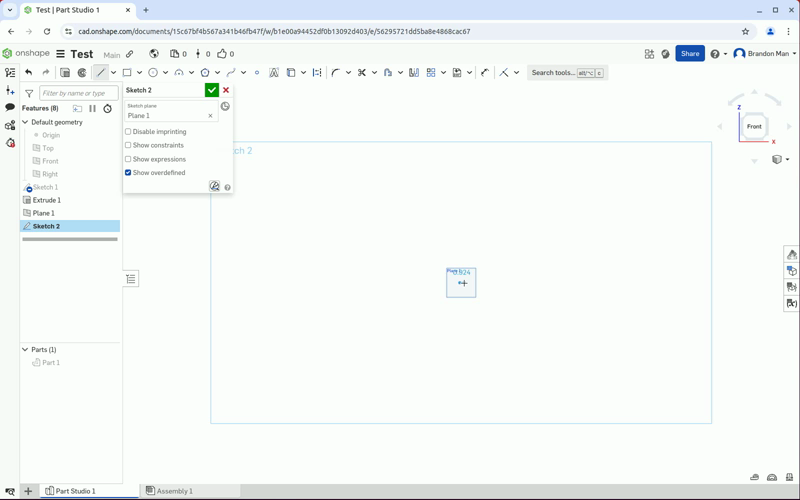
scroll(6)
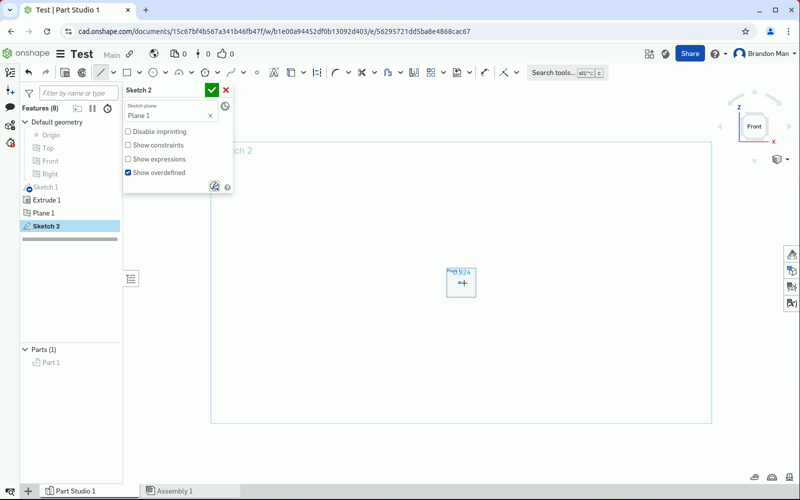
scroll(6)
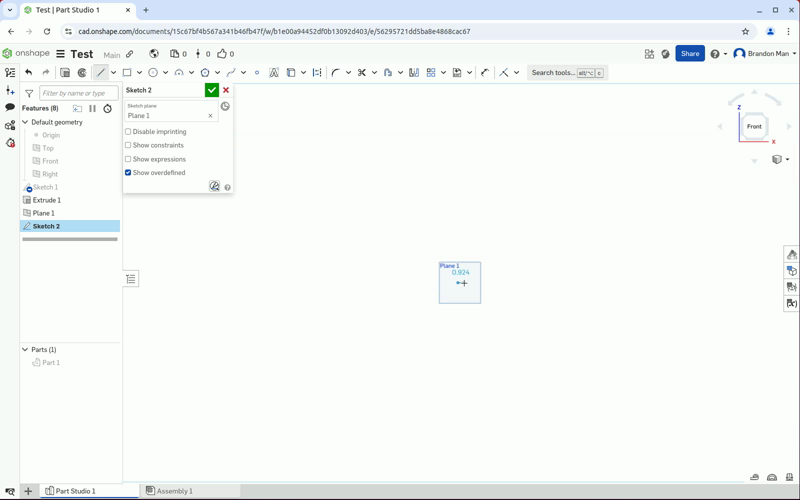
scroll(6)
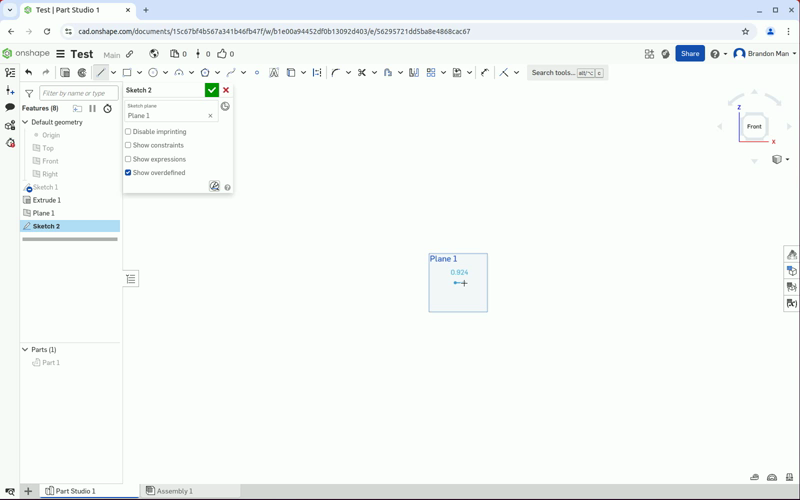
scroll(6)
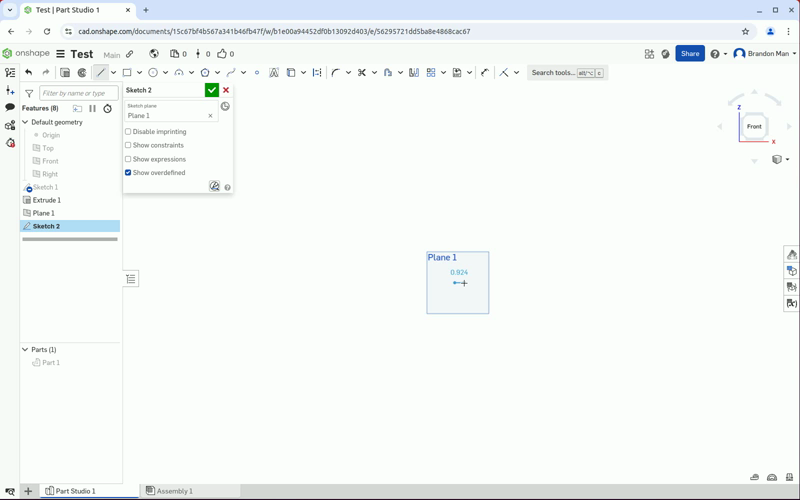
scroll(6)
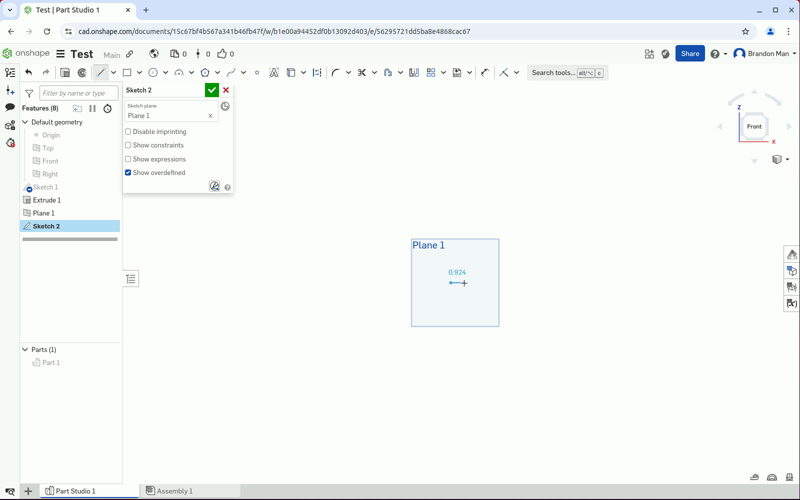
scroll(6)
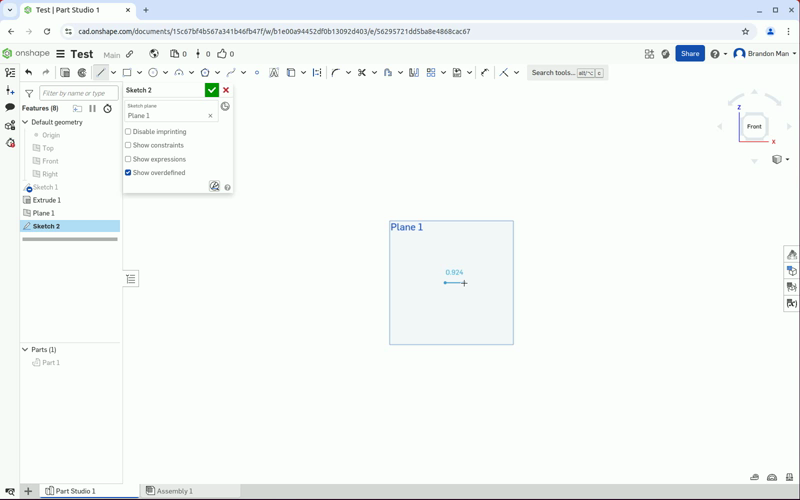
scroll(6)
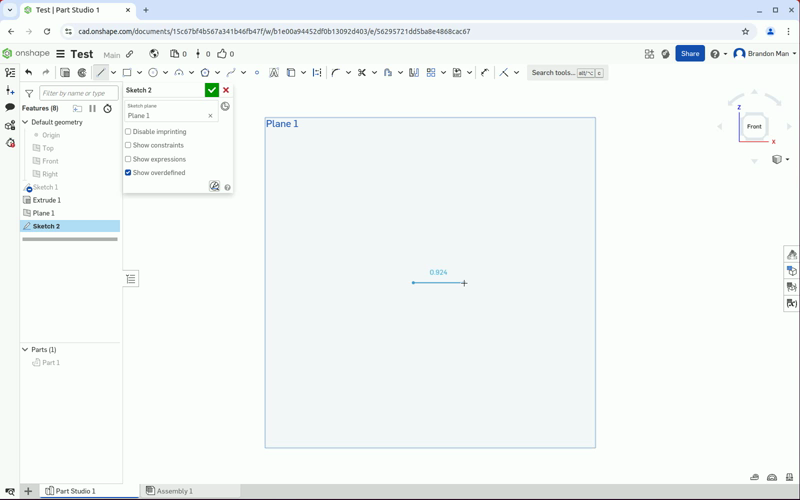
click(464, 282)
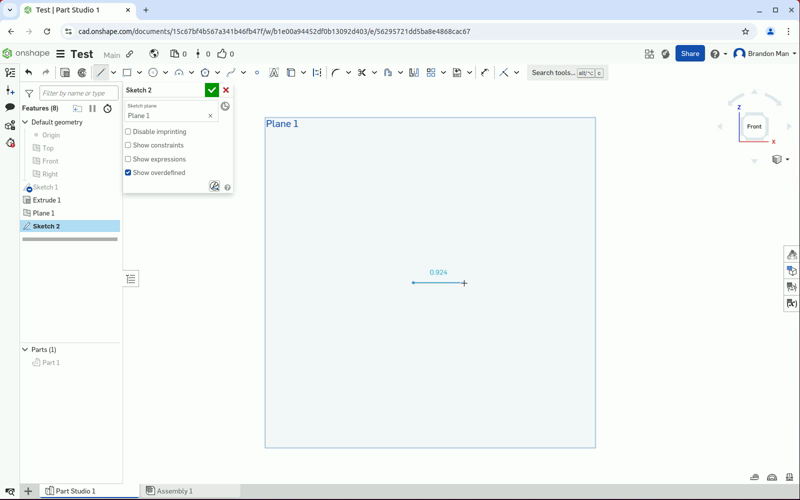
scroll(-6)
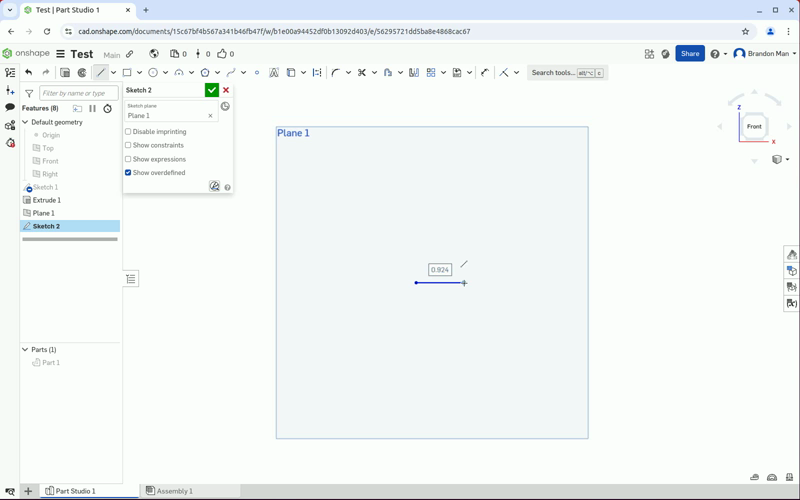
scroll(-6)
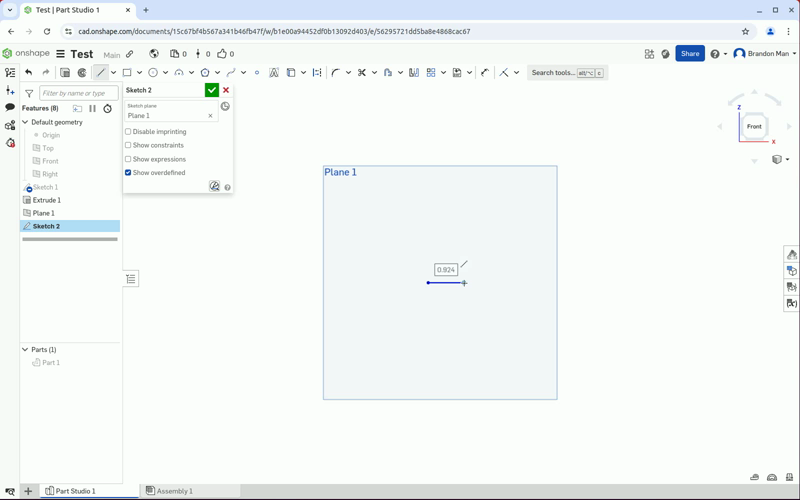
scroll(-6)
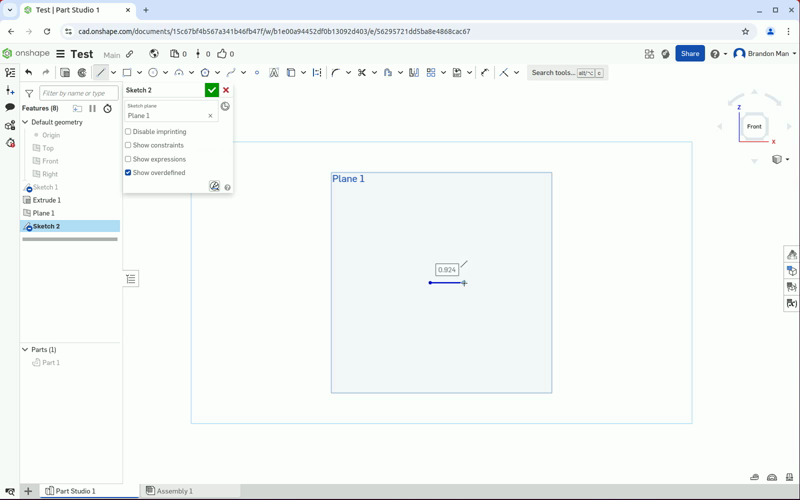
scroll(-6)
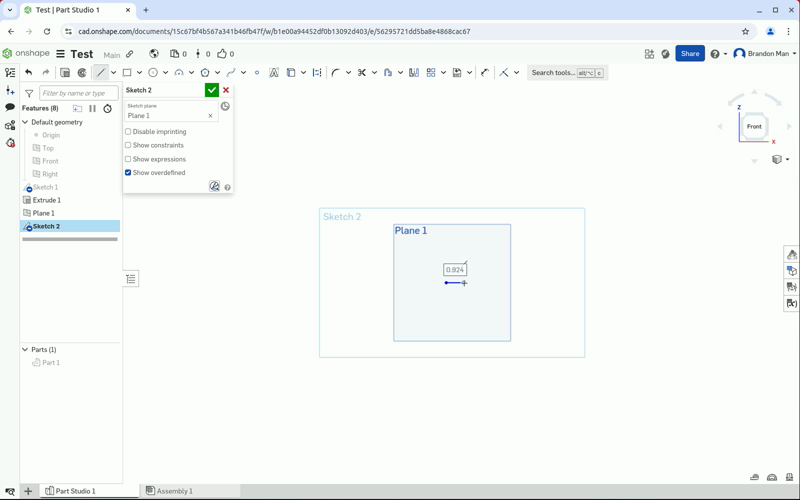
scroll(-6)
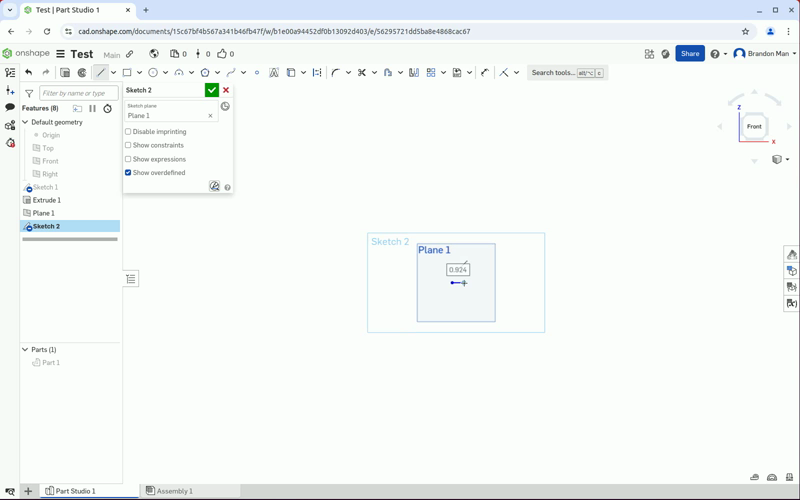
scroll(-6)
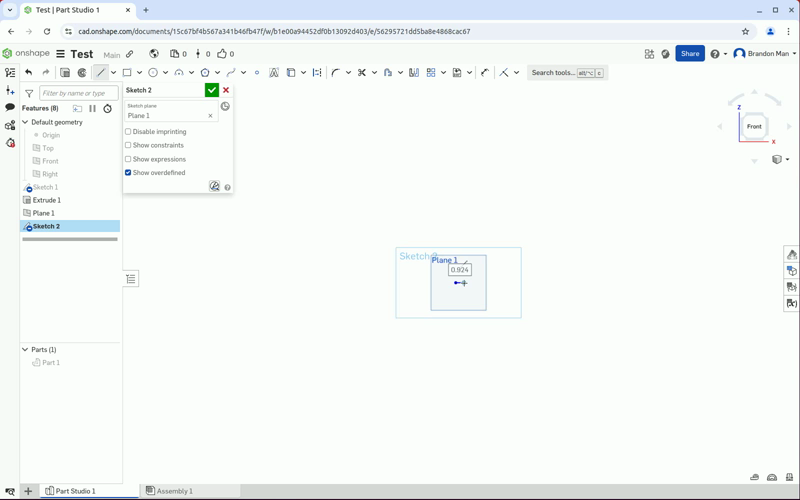
scroll(-6)
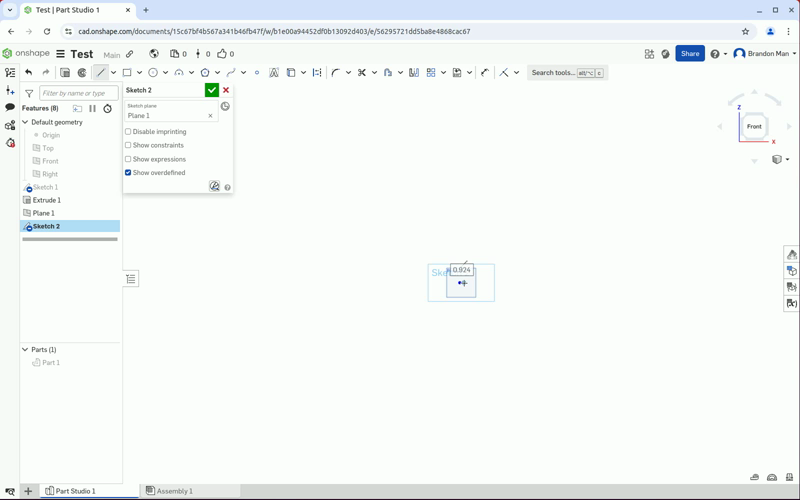
key_up(shift)
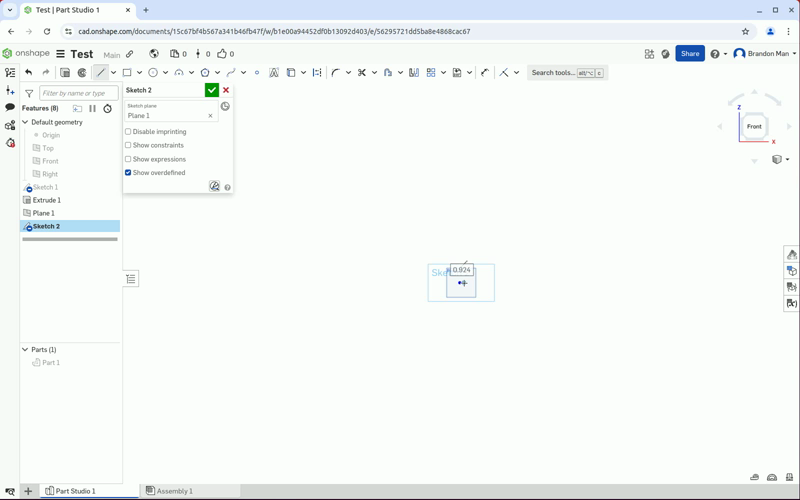
key_down(shift)
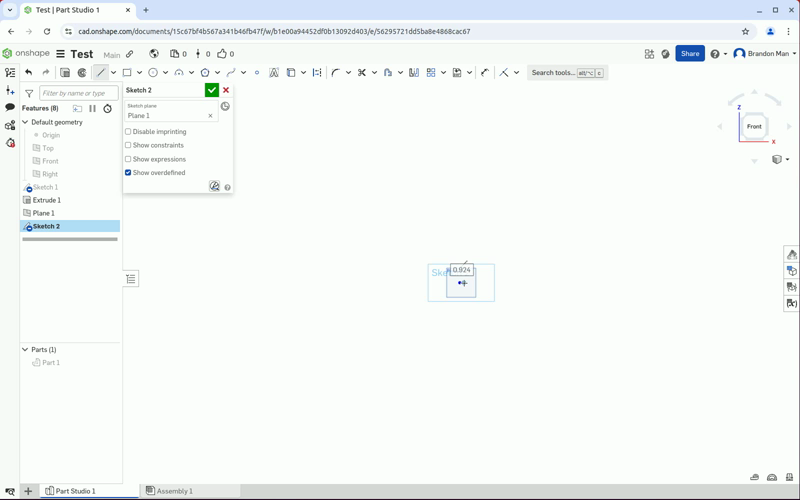
mouse_move(494, 282)
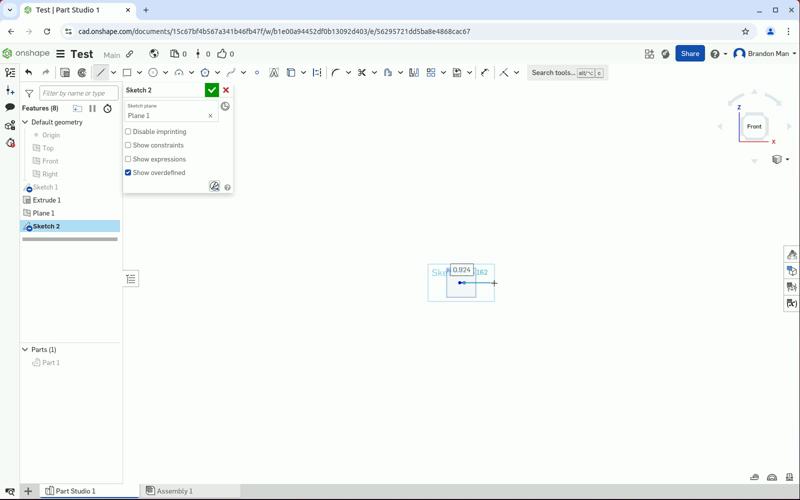
mouse_move(464, 279)
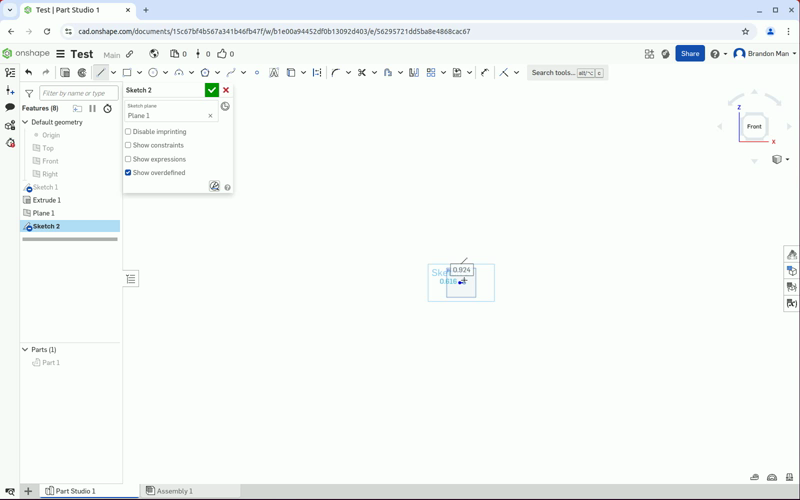
scroll(6)
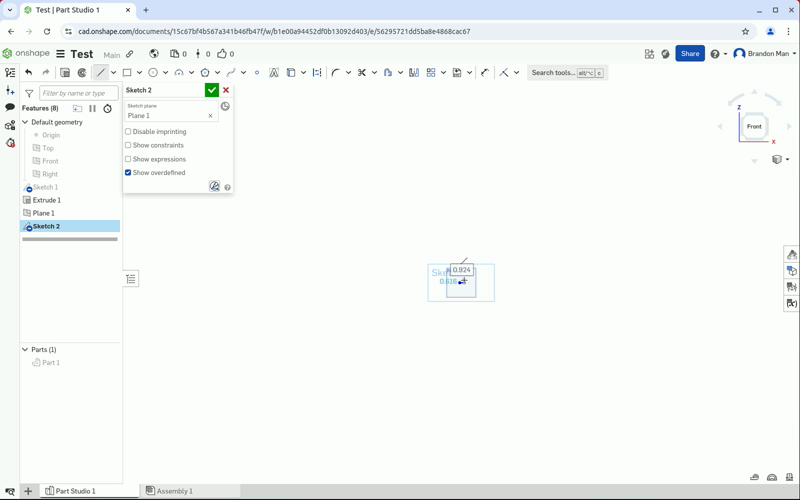
scroll(6)
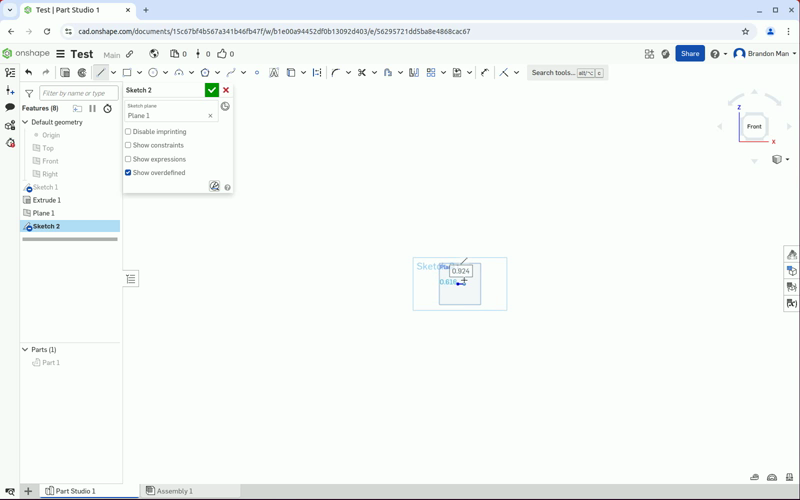
scroll(6)
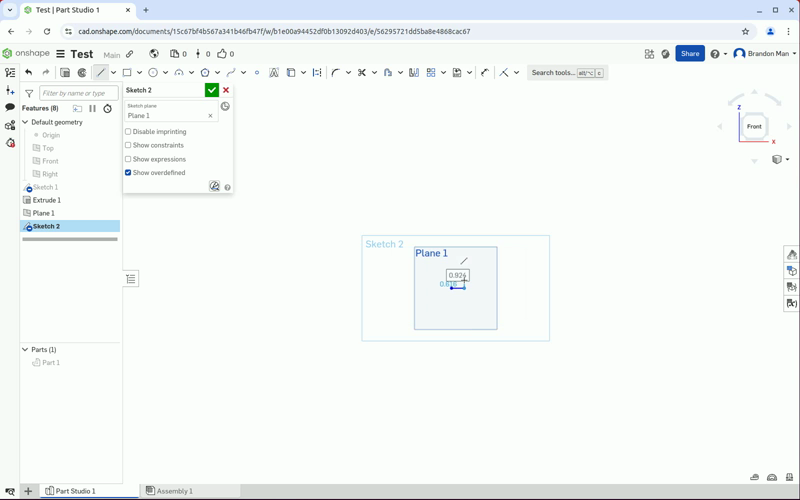
scroll(6)
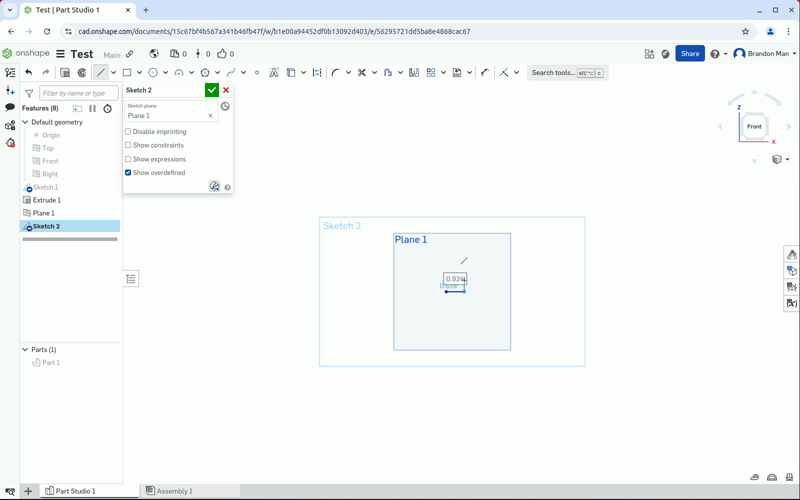
scroll(6)
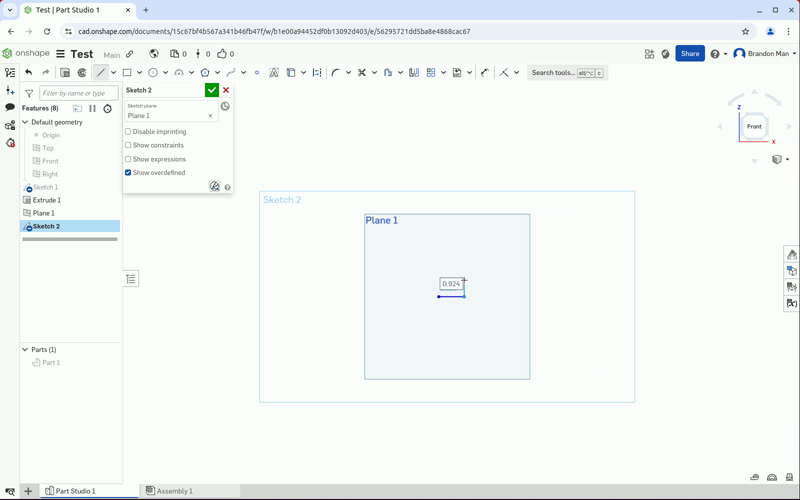
scroll(6)
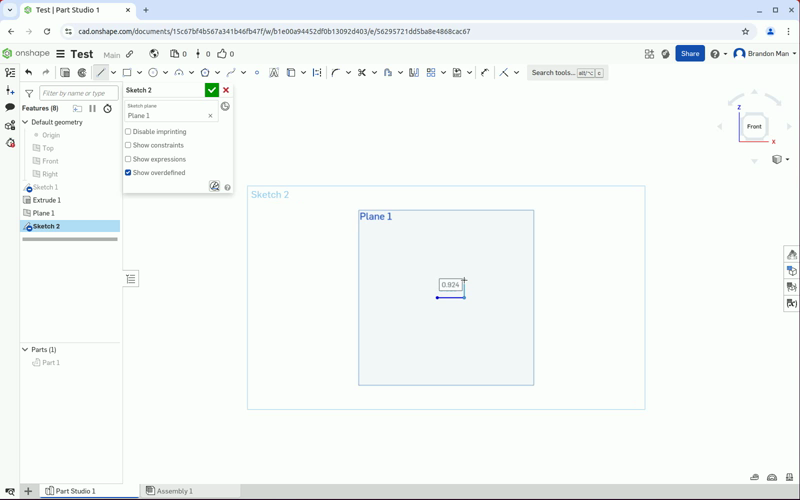
scroll(6)
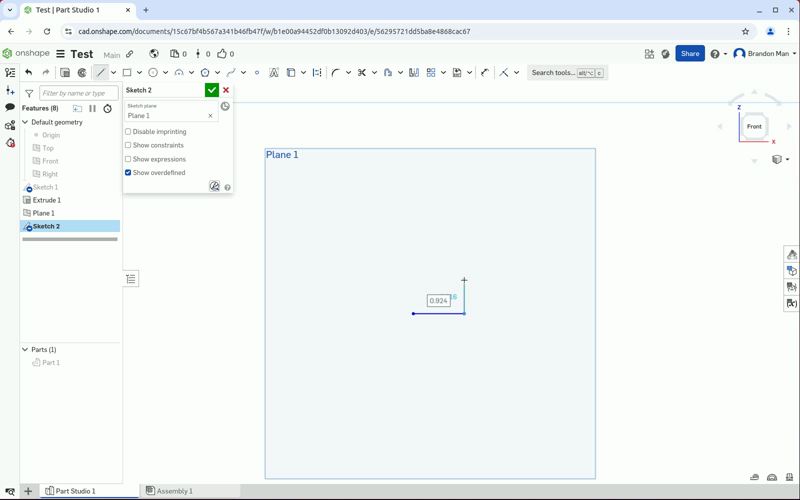
click(464, 279)
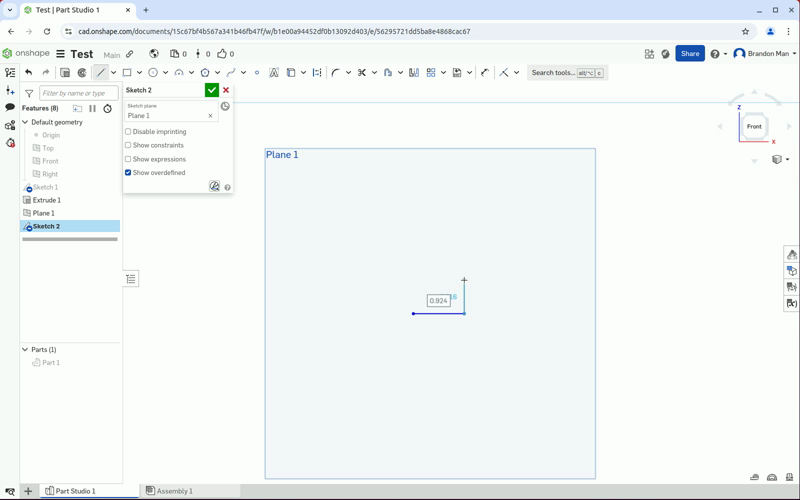
scroll(-6)
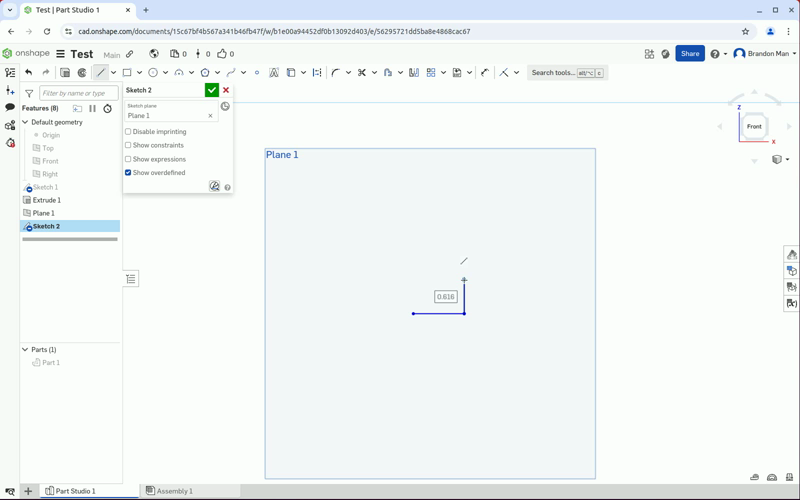
scroll(-6)
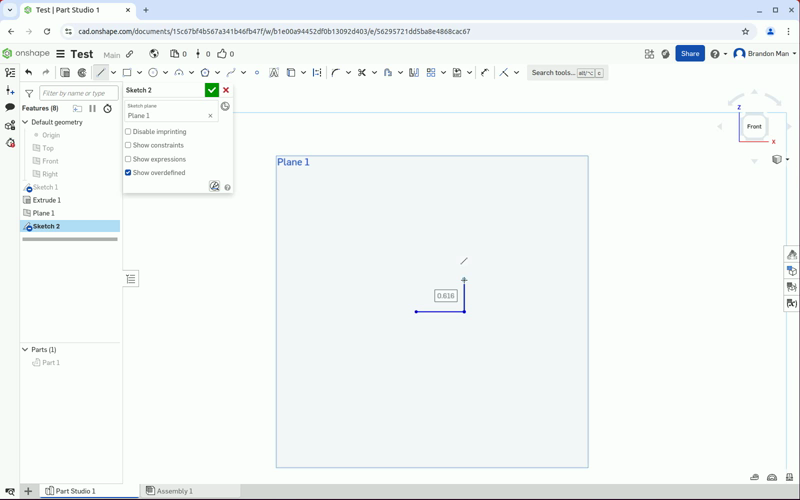
scroll(-6)
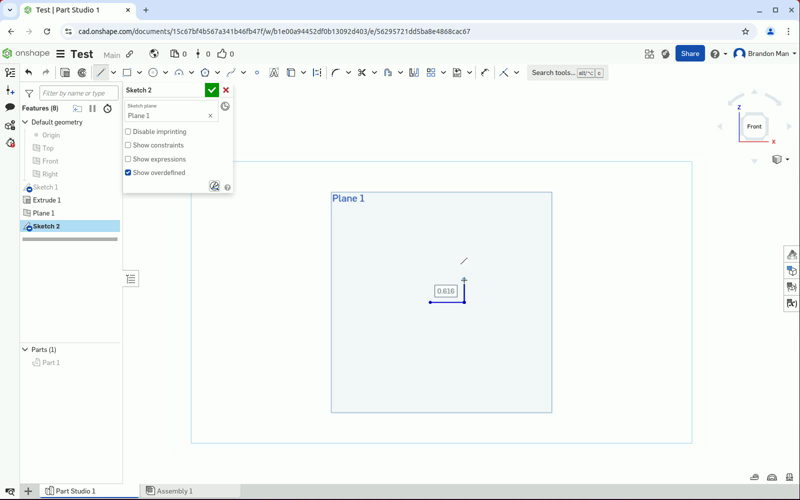
scroll(-6)
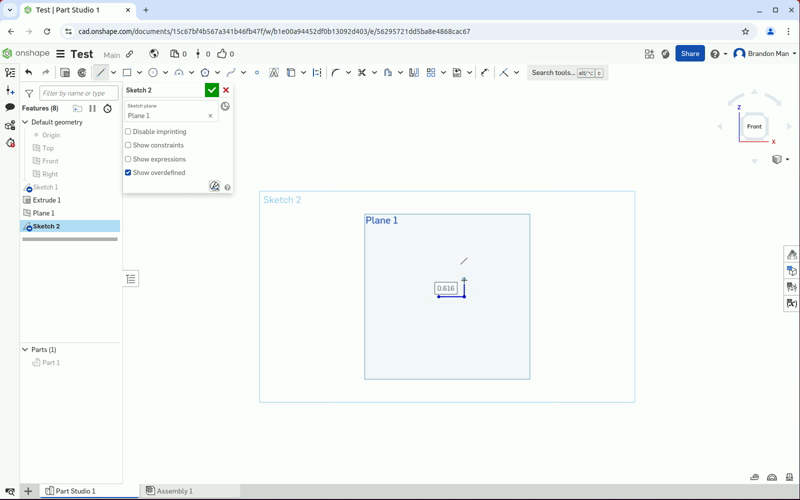
scroll(-6)
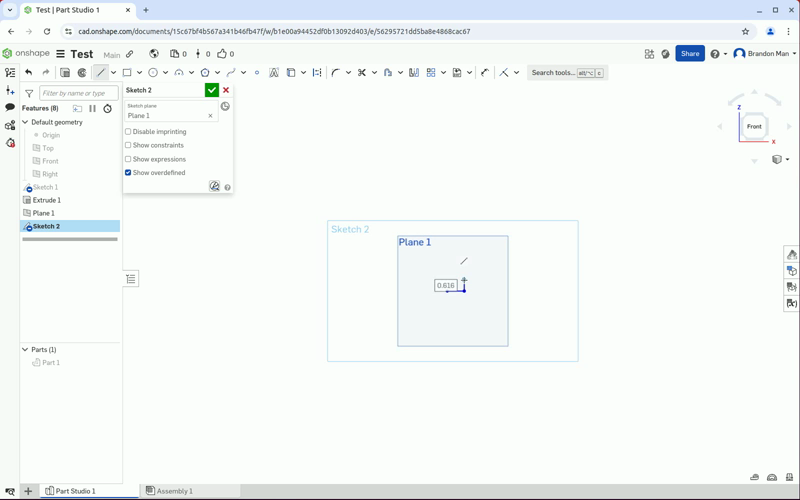
scroll(-6)
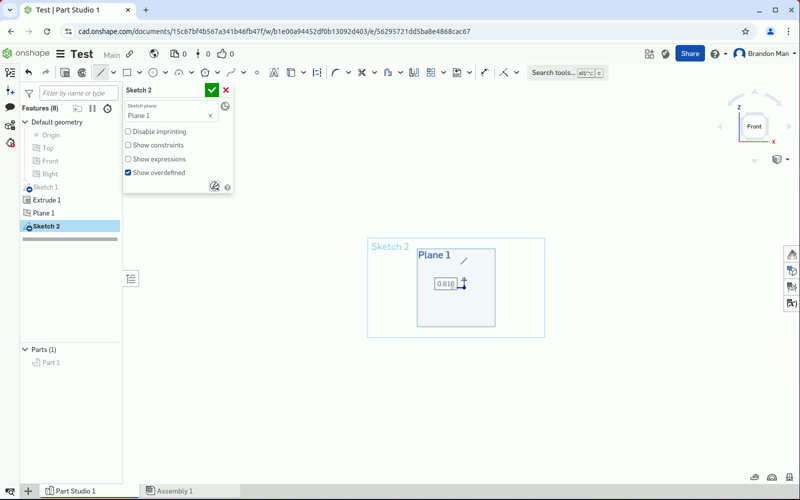
scroll(-6)
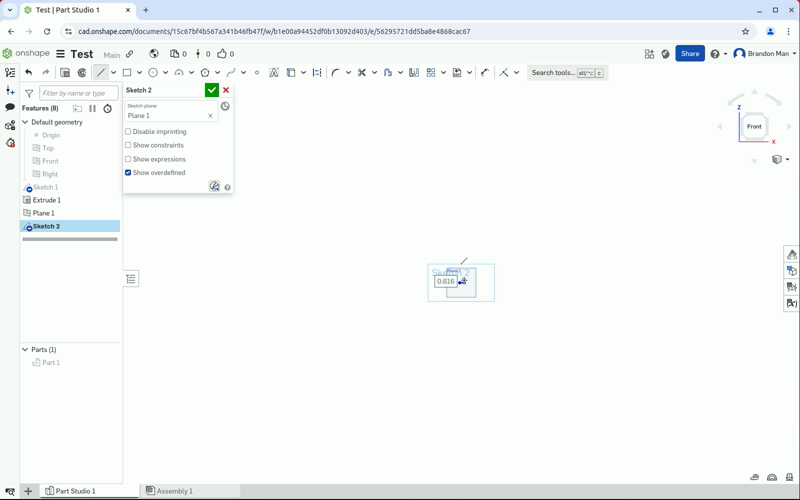
key_up(shift)
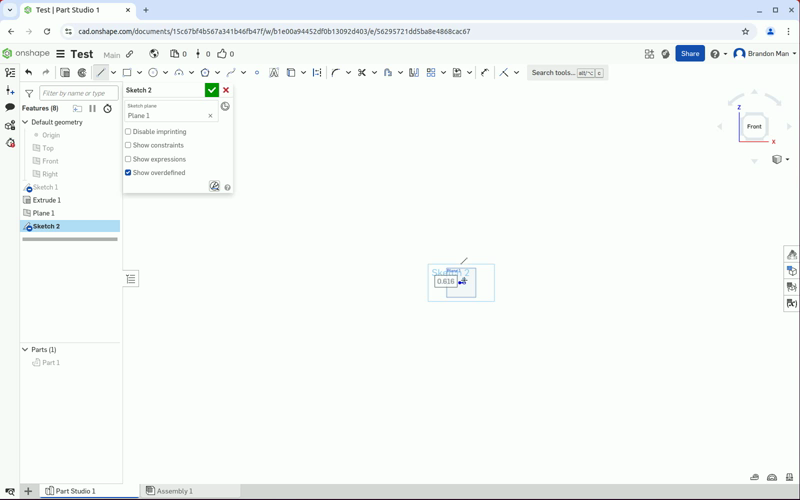
key_down(shift)
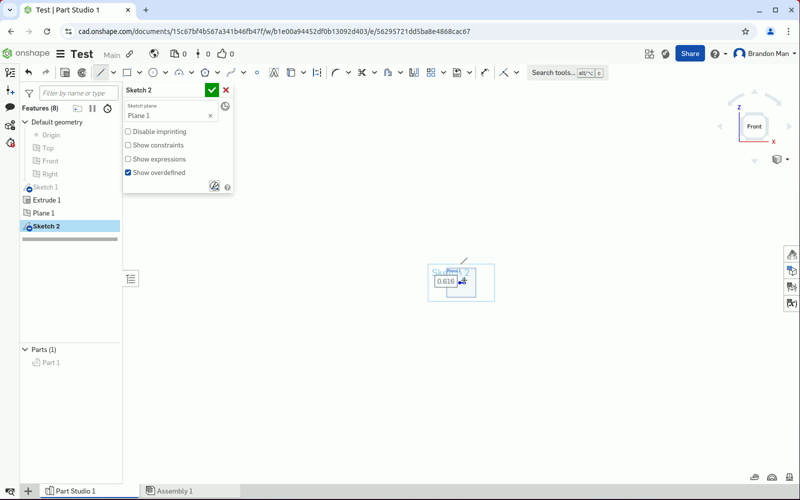
mouse_move(494, 279)
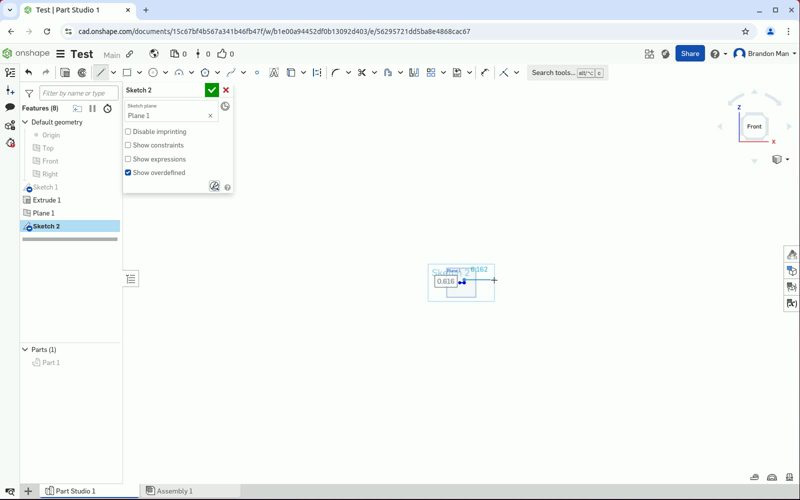
mouse_move(459, 279)
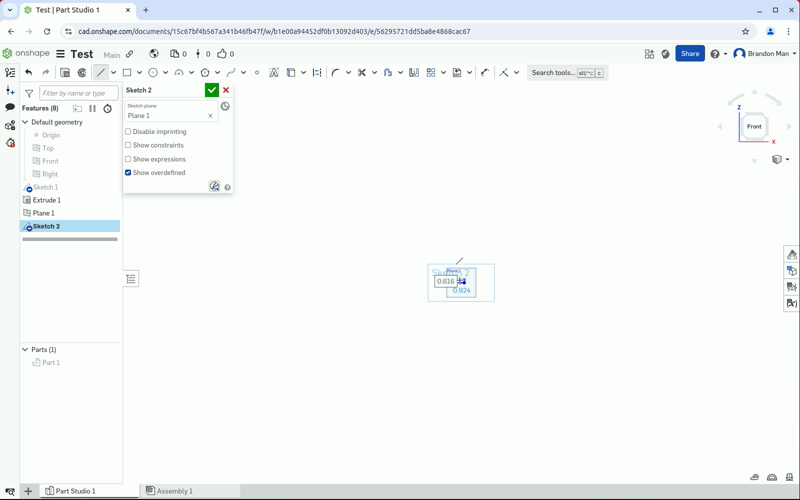
scroll(6)
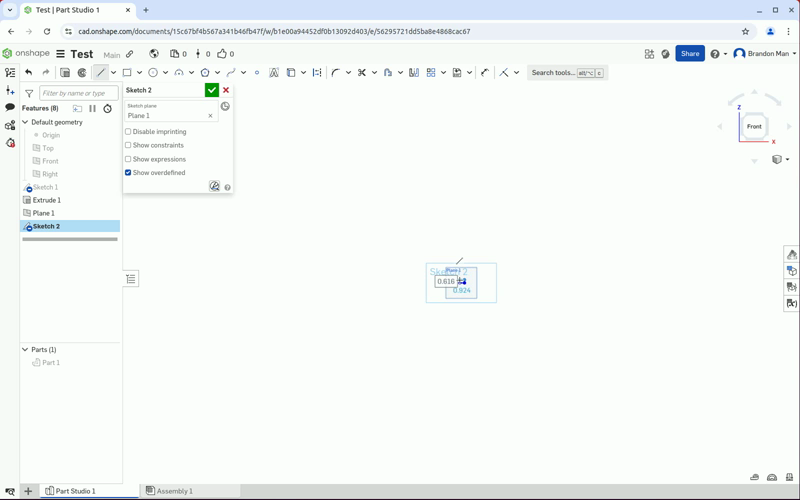
scroll(6)
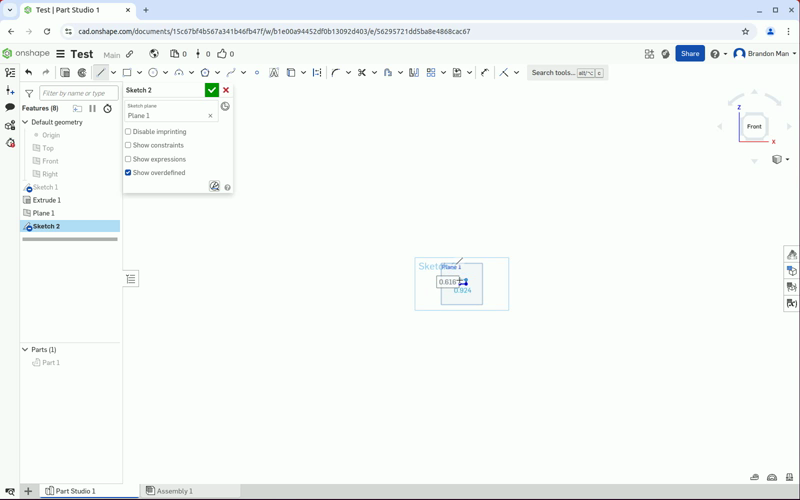
scroll(6)
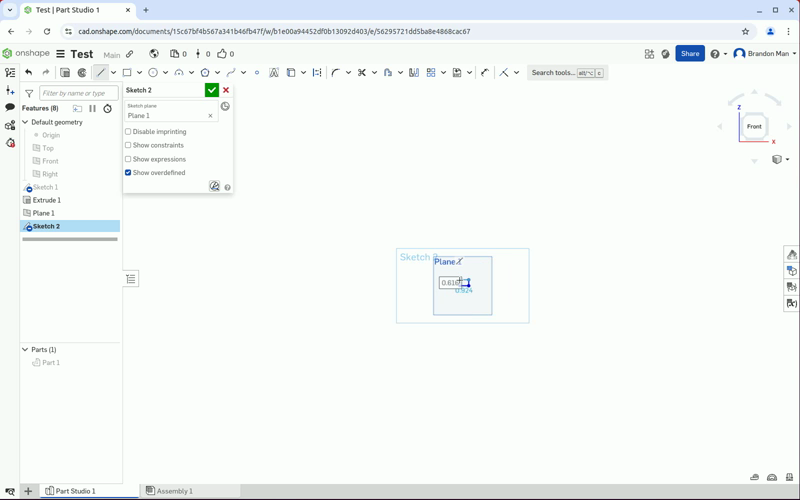
scroll(6)
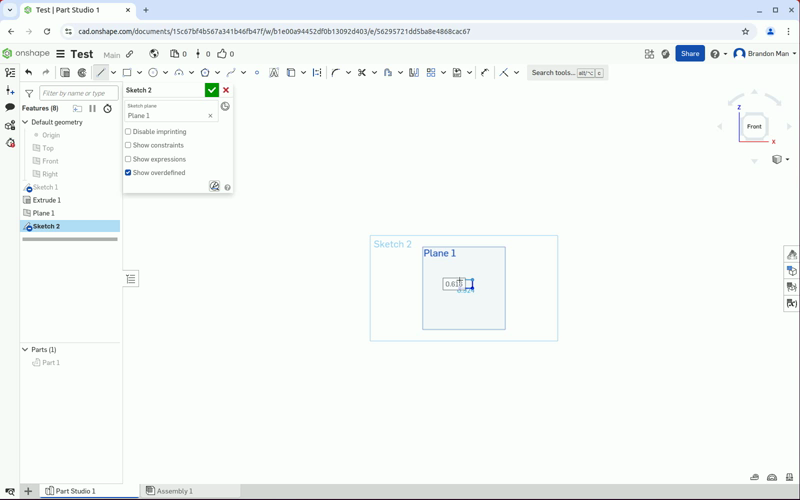
scroll(6)
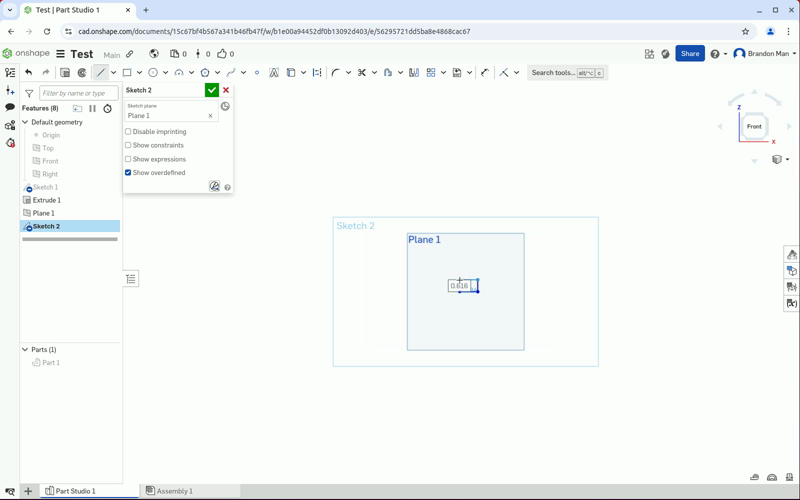
scroll(6)
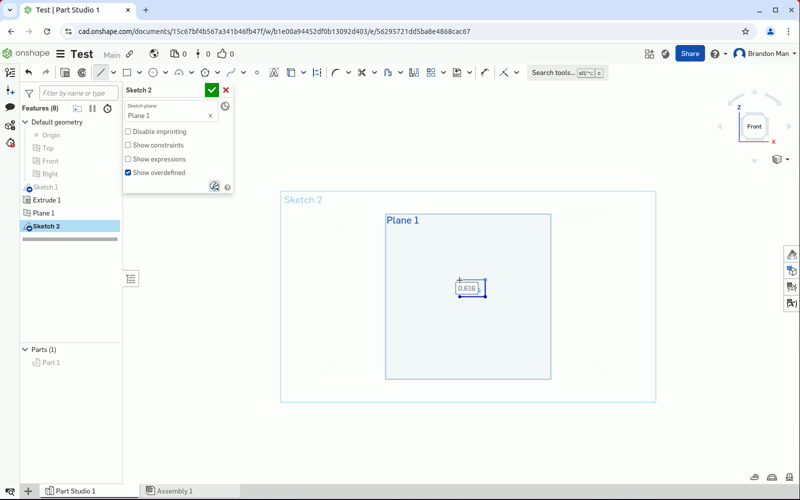
scroll(6)
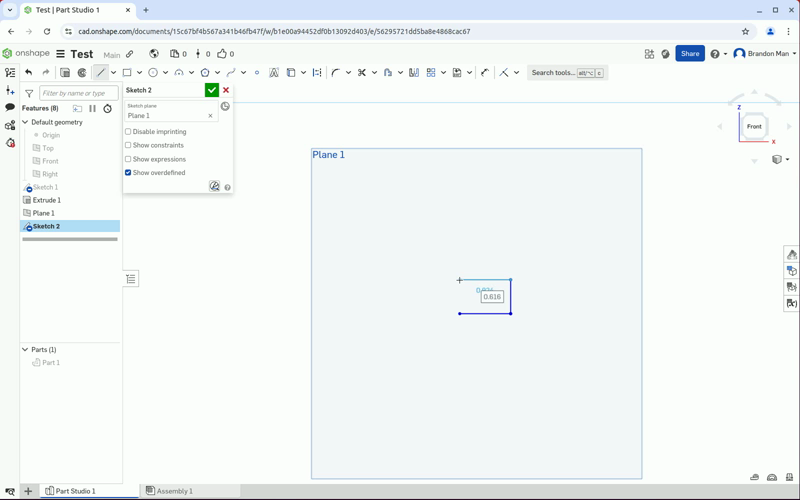
click(459, 279)
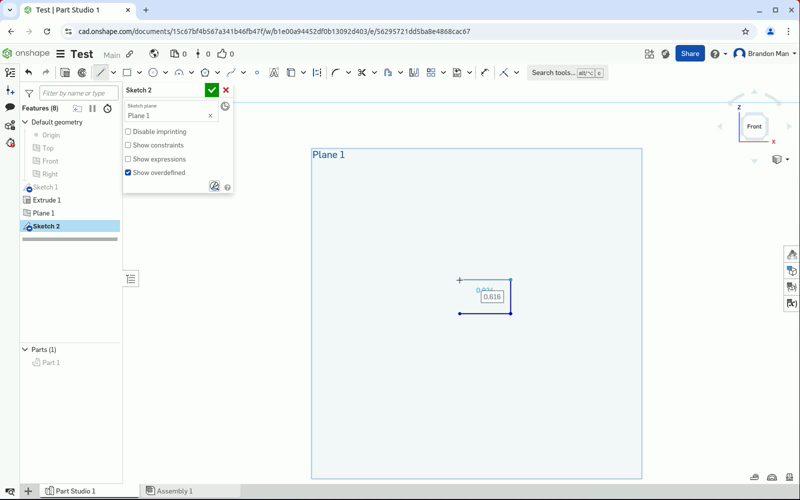
scroll(-6)
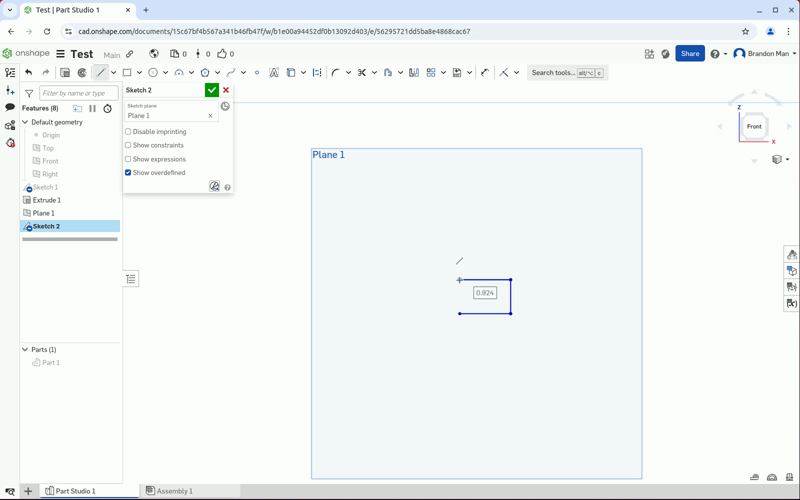
scroll(-6)
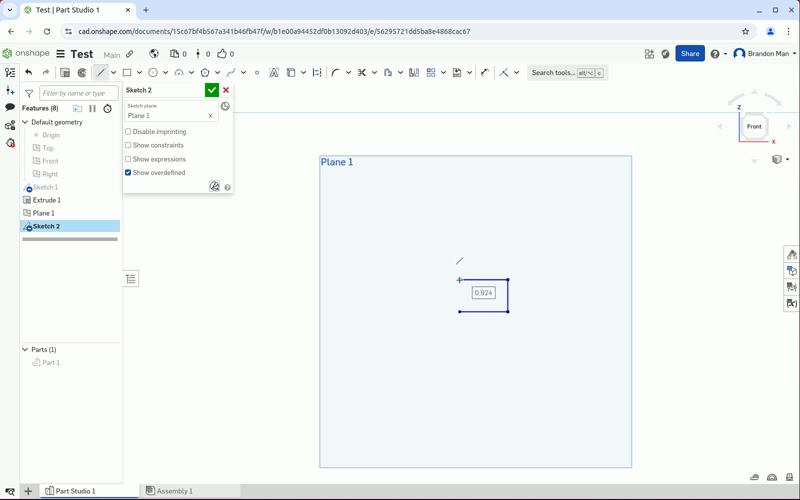
scroll(-6)
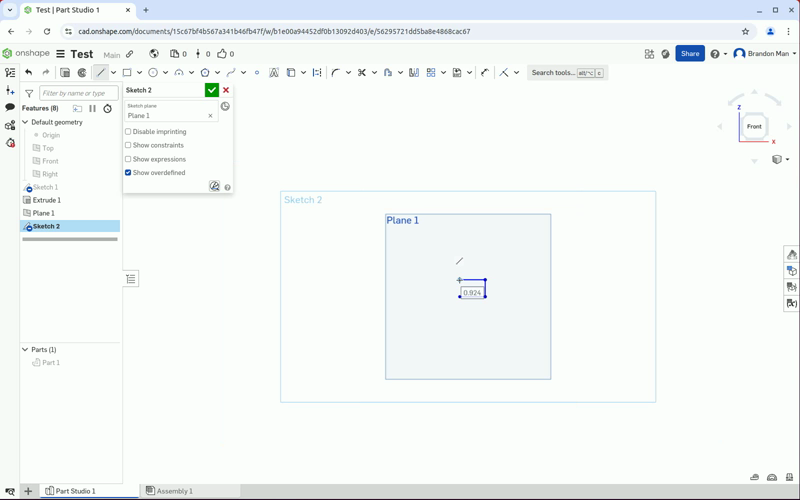
scroll(-6)
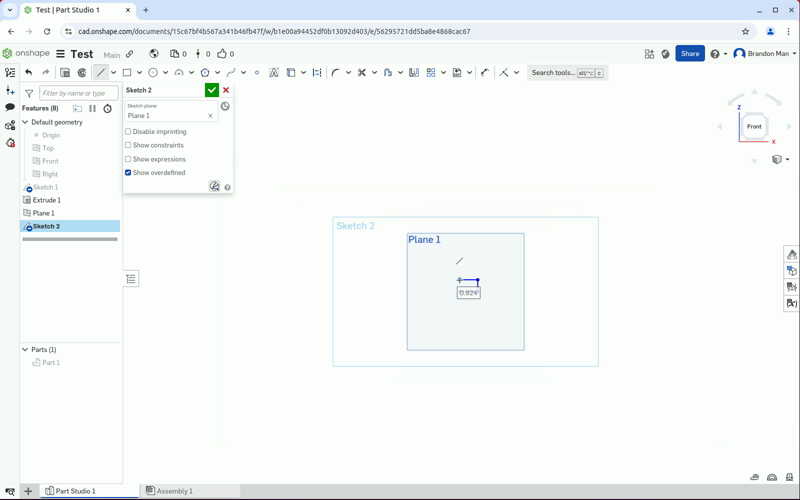
scroll(-6)
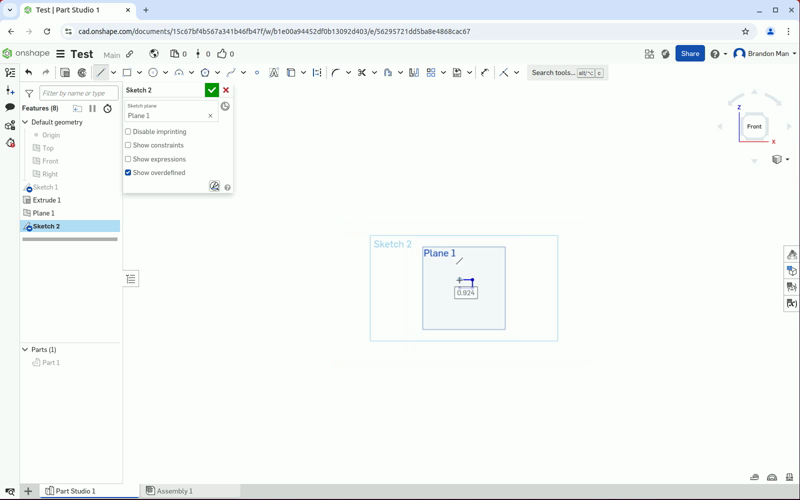
scroll(-6)
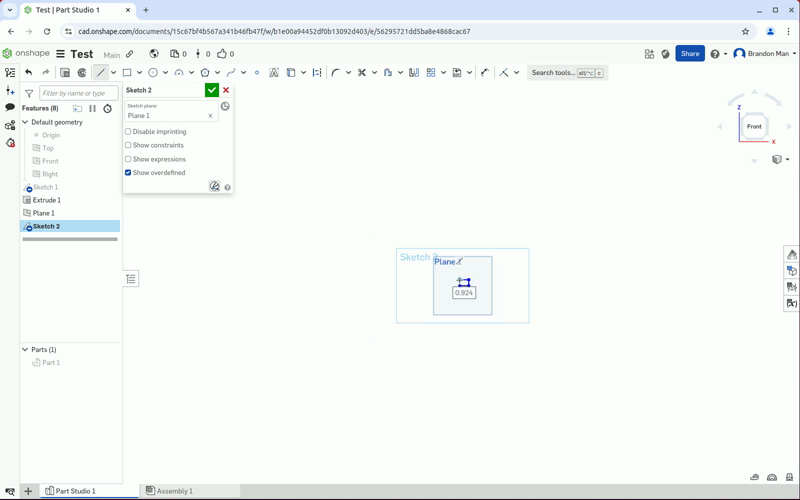
scroll(-6)
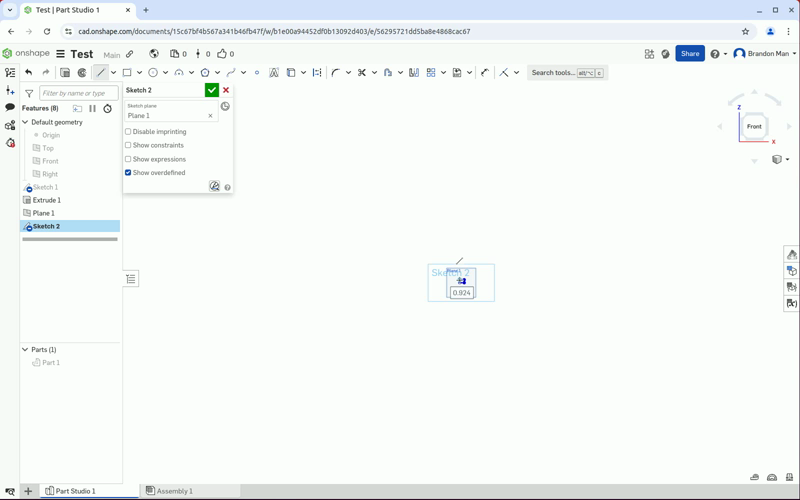
key_up(shift)
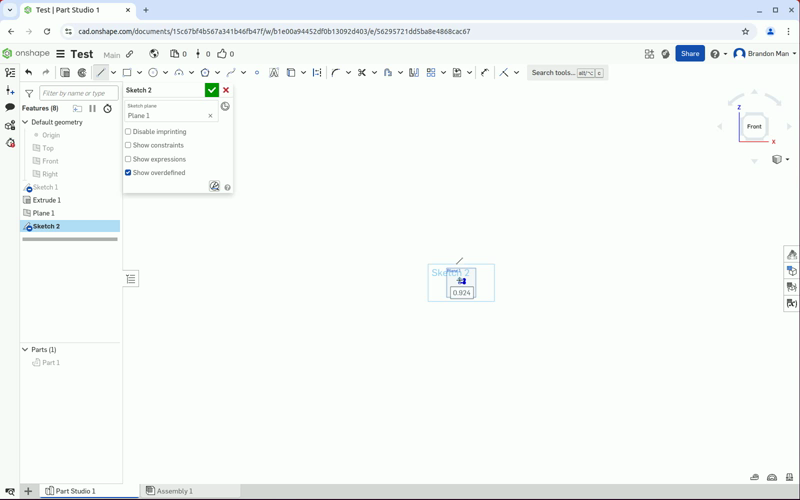
mouse_move(489, 279)
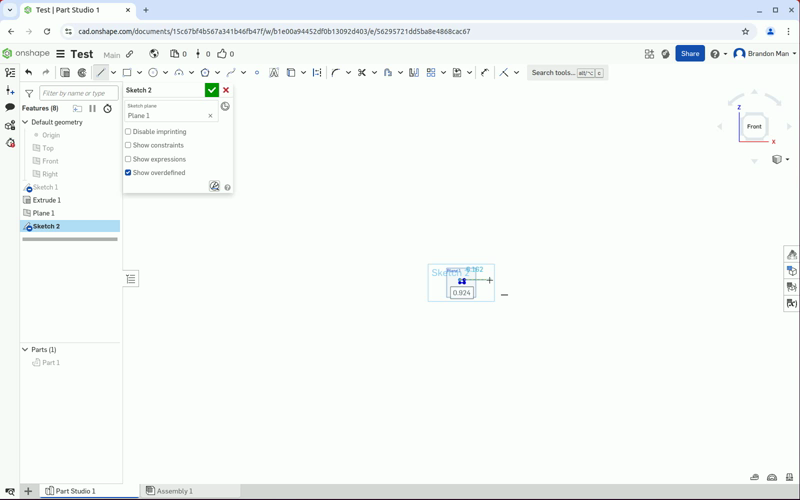
key_down(shift)
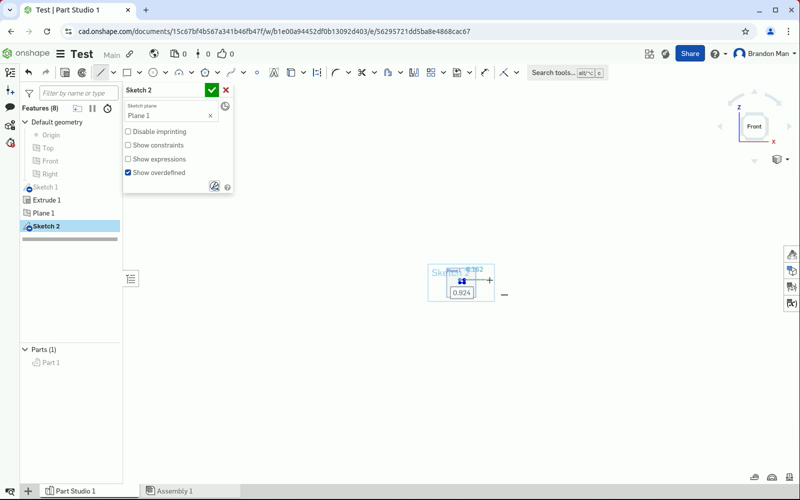
mouse_move(459, 282)
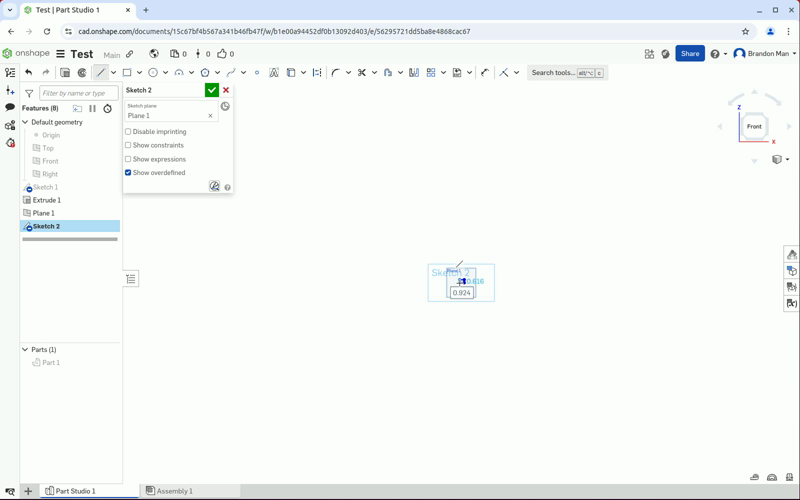
scroll(6)
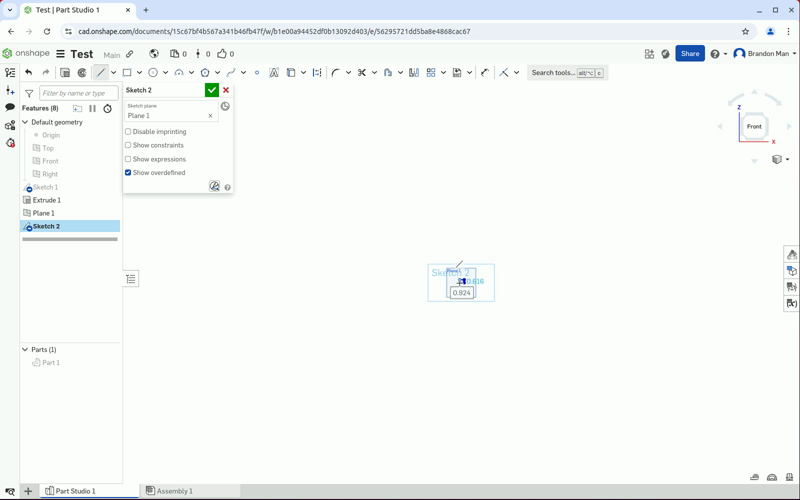
scroll(6)
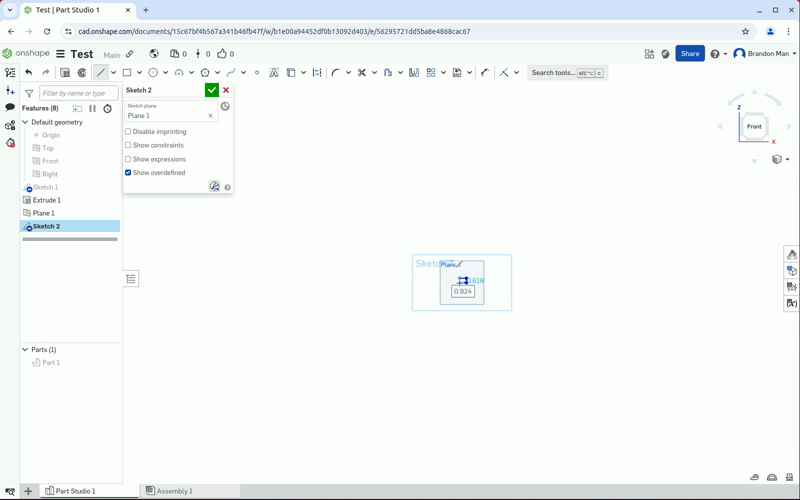
scroll(6)
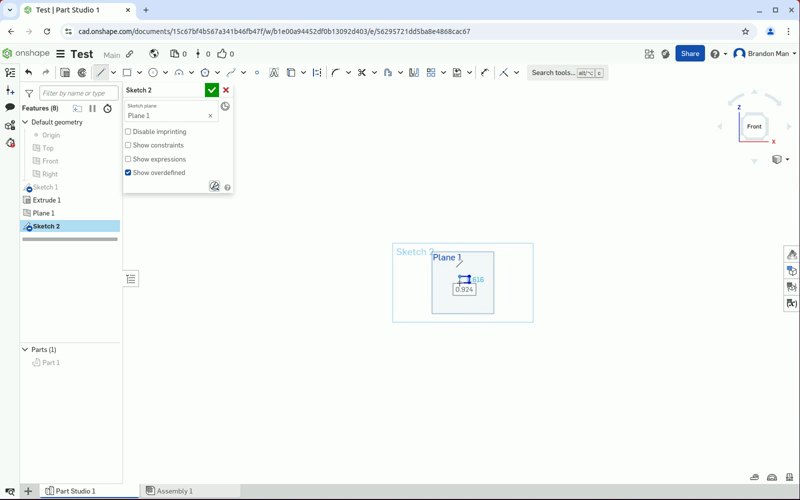
scroll(6)
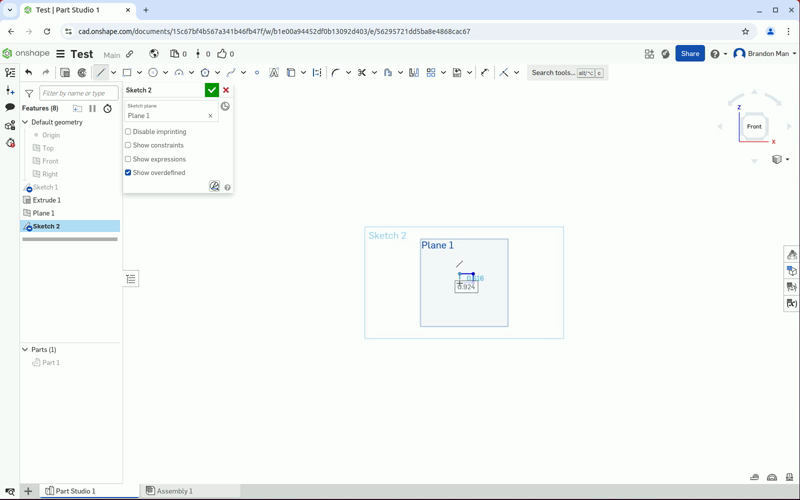
scroll(6)
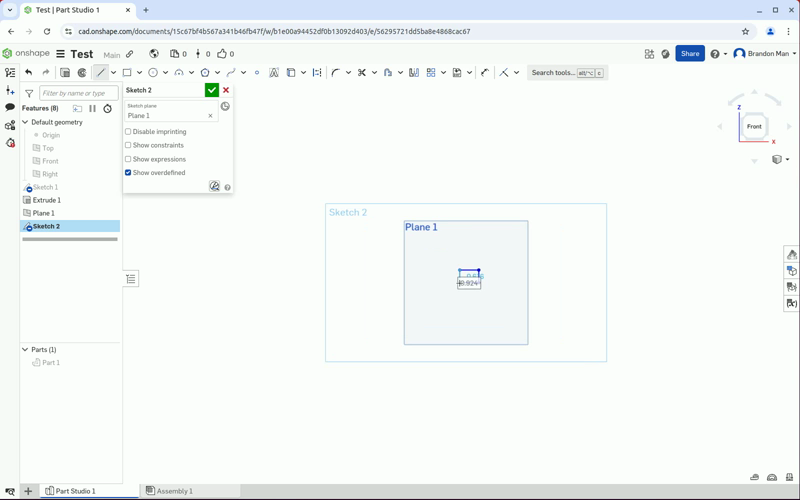
scroll(6)
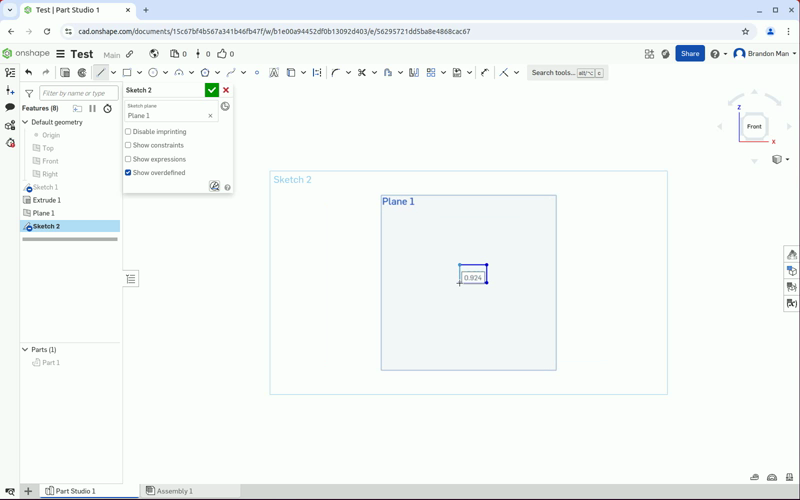
scroll(6)
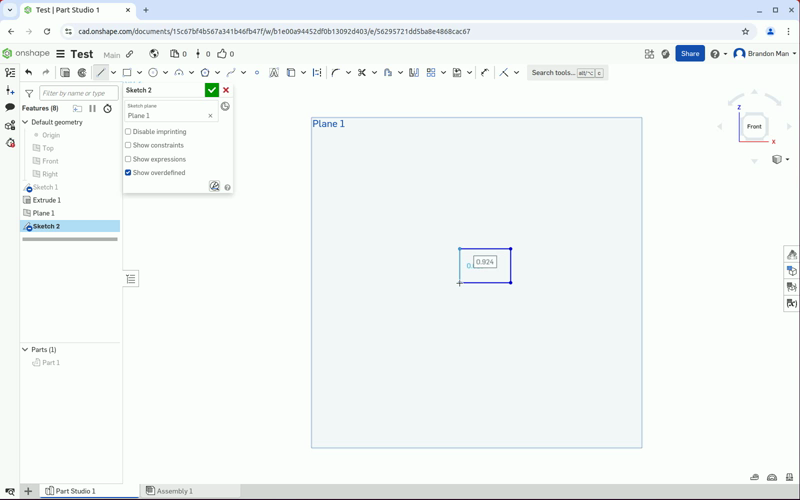
key_up(shift)
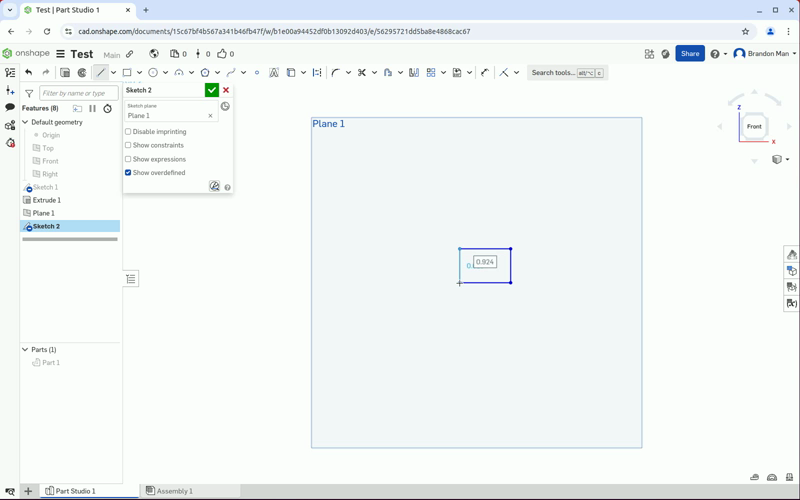
click(459, 282)
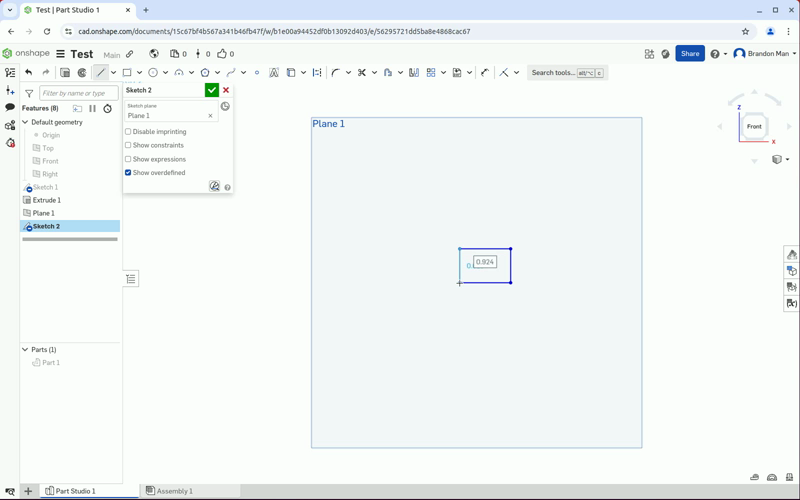
scroll(-6)
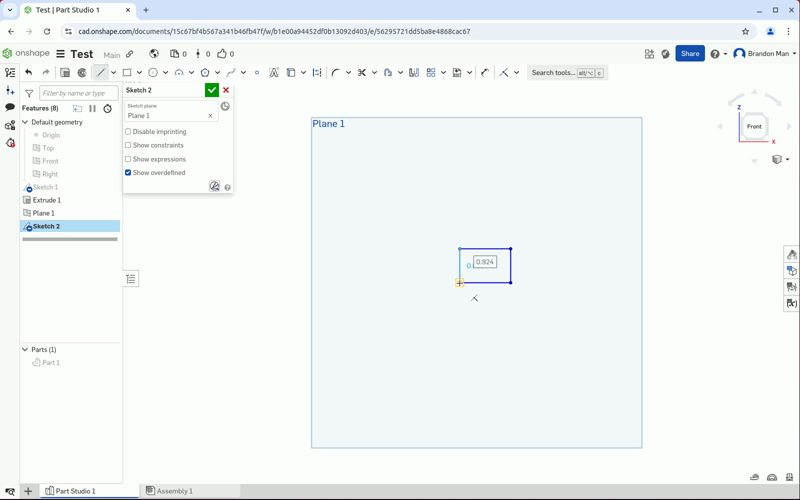
scroll(-6)
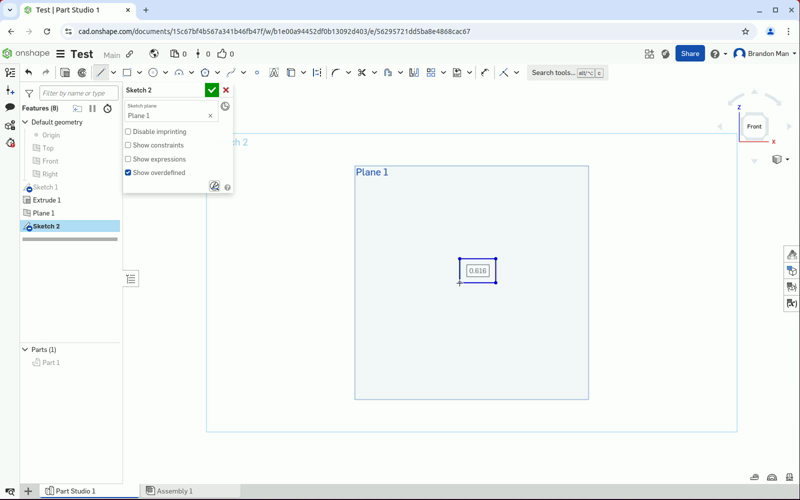
scroll(-6)
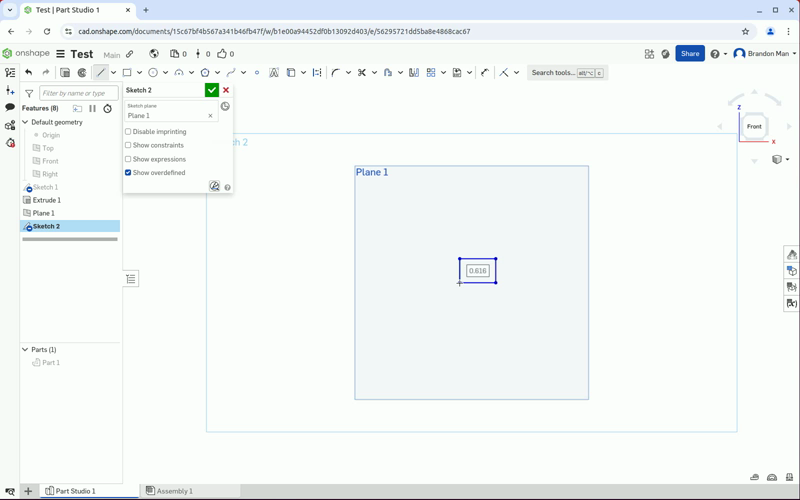
scroll(-6)
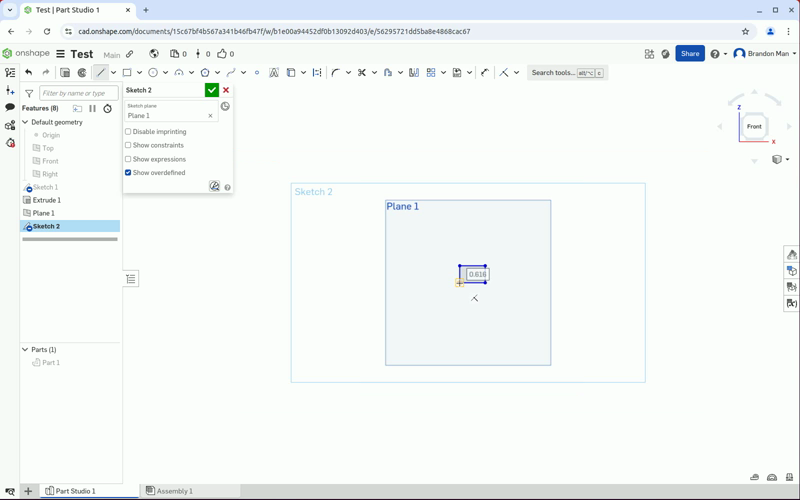
scroll(-6)
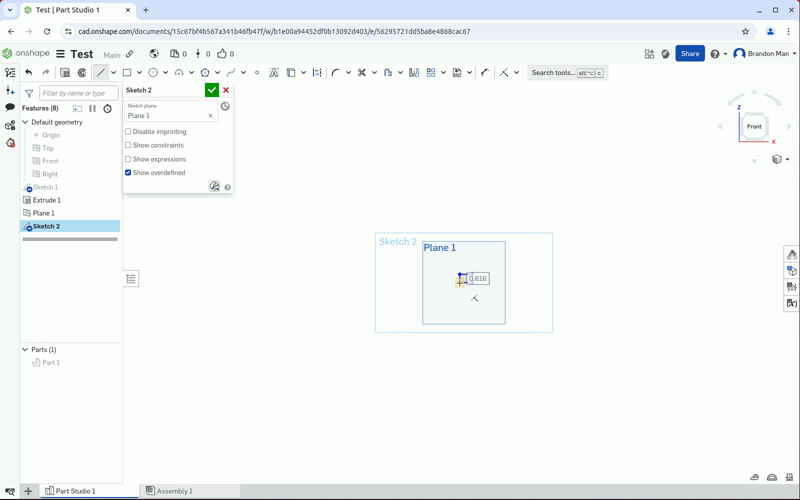
scroll(-6)
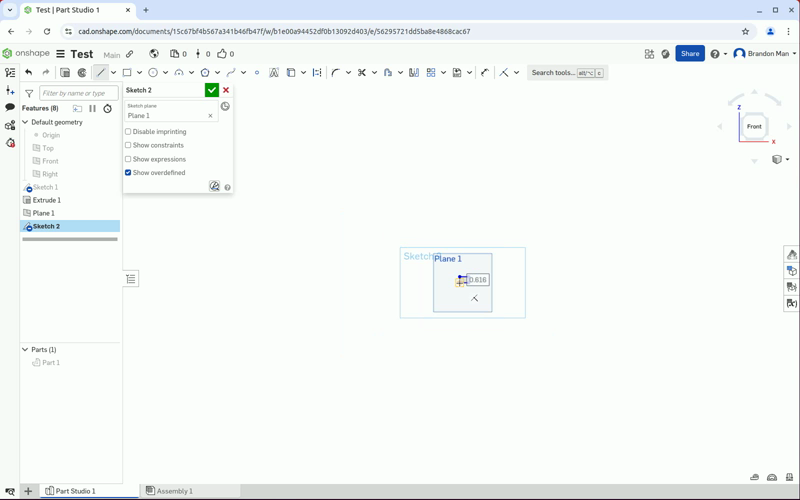
scroll(-6)
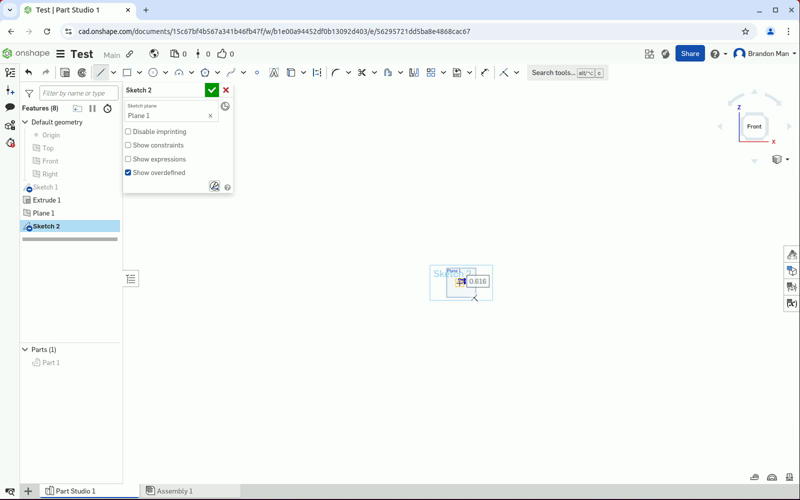
key(esc)
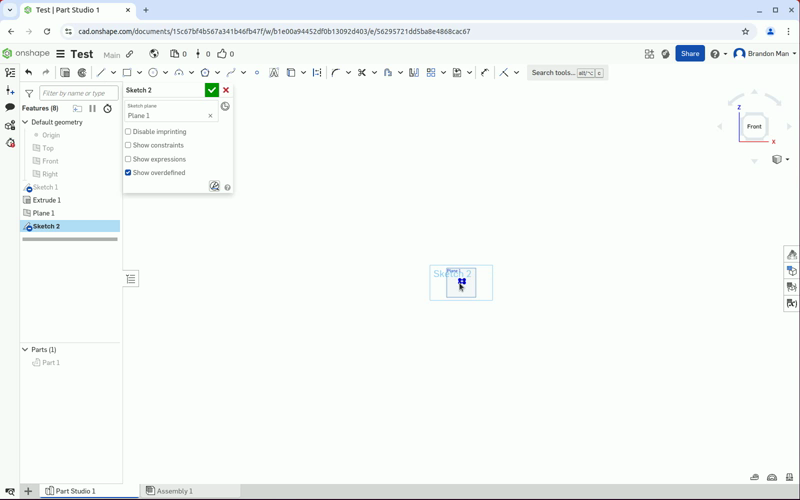
mouse_move(461, 280)
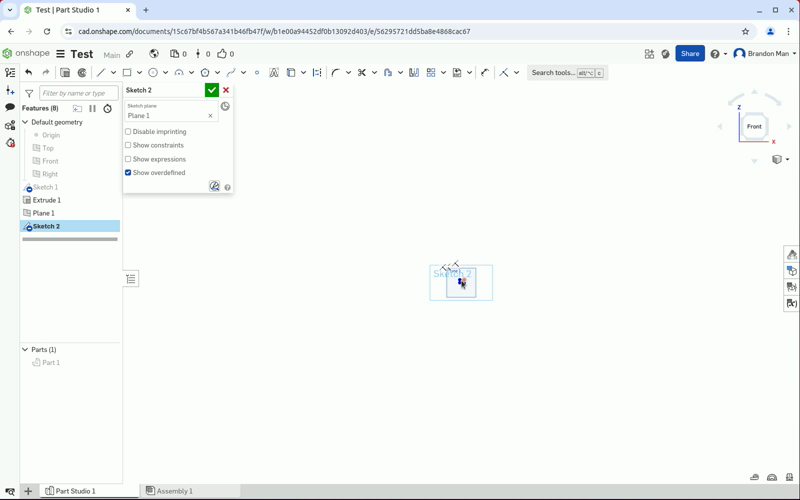
scroll(6)
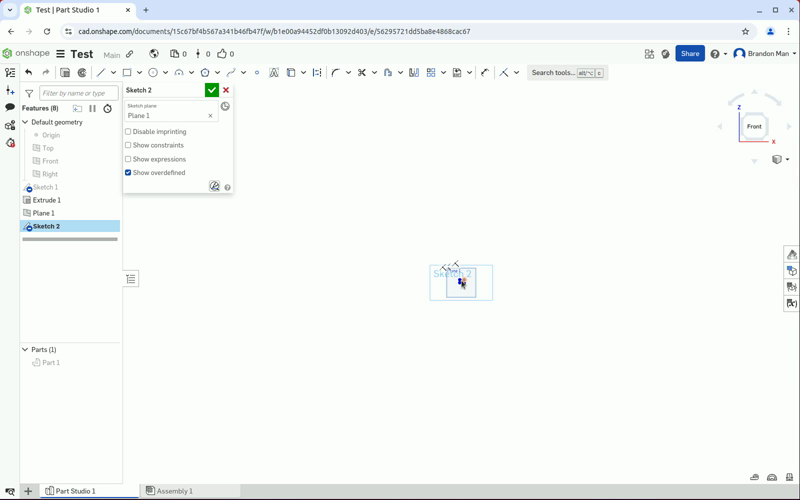
scroll(6)
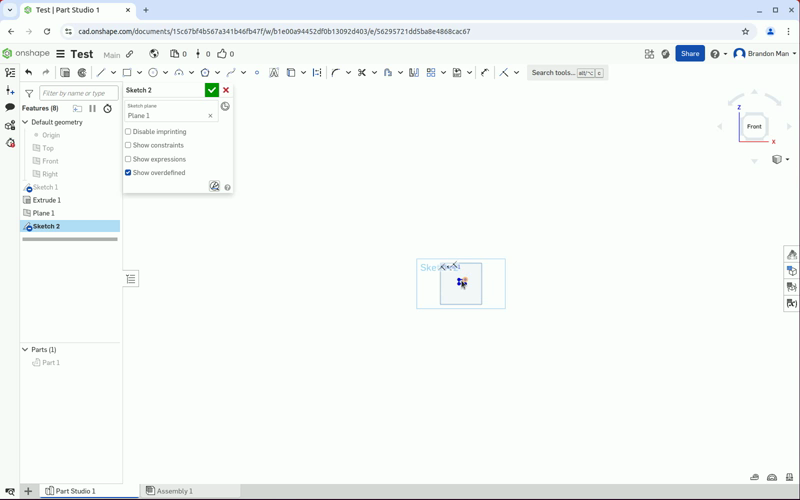
scroll(6)
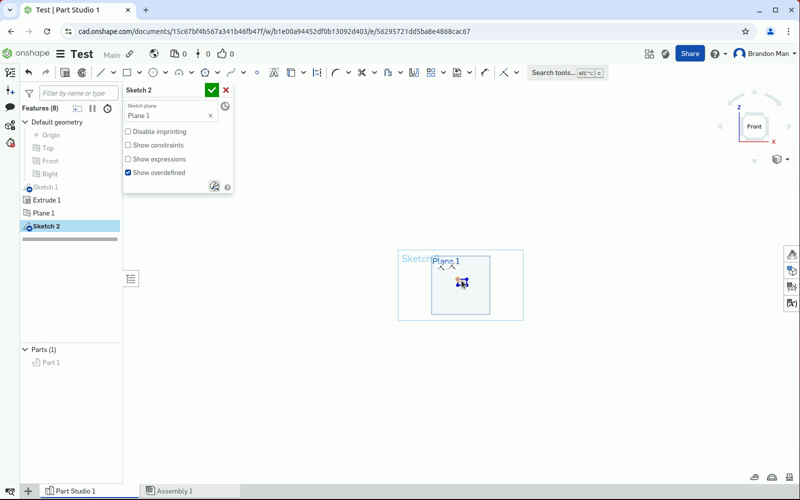
scroll(6)
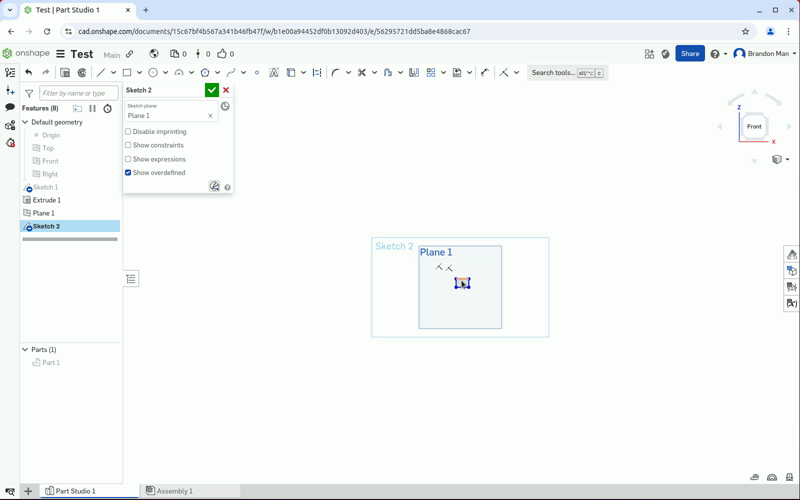
scroll(6)
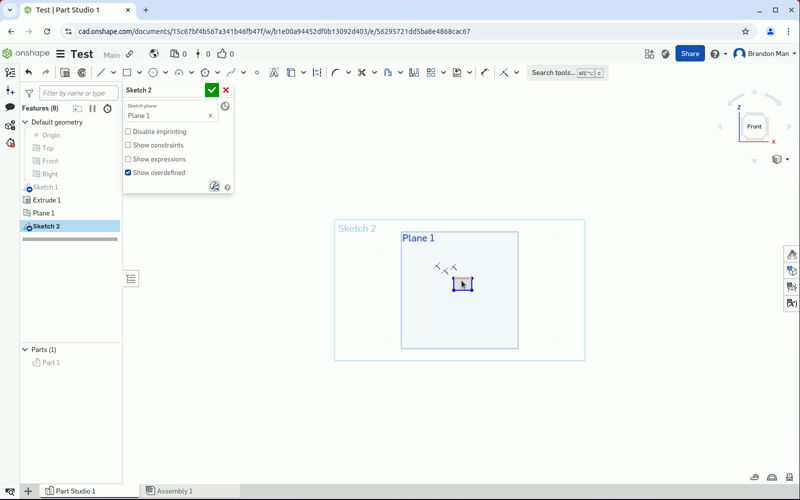
scroll(6)
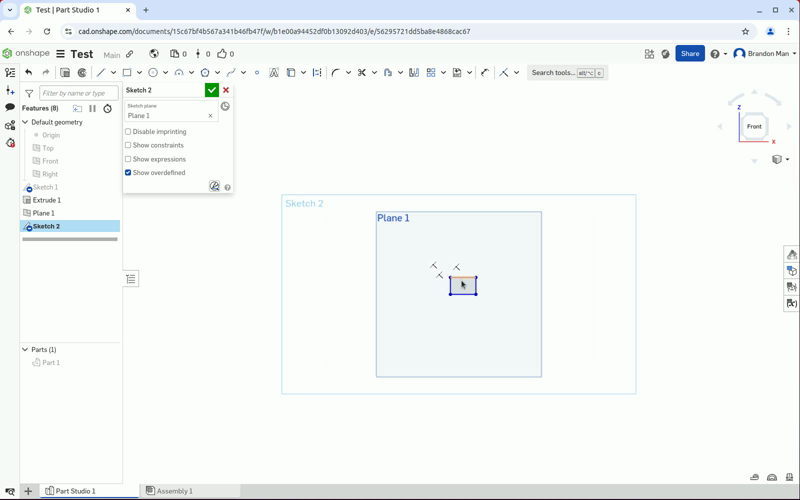
scroll(6)
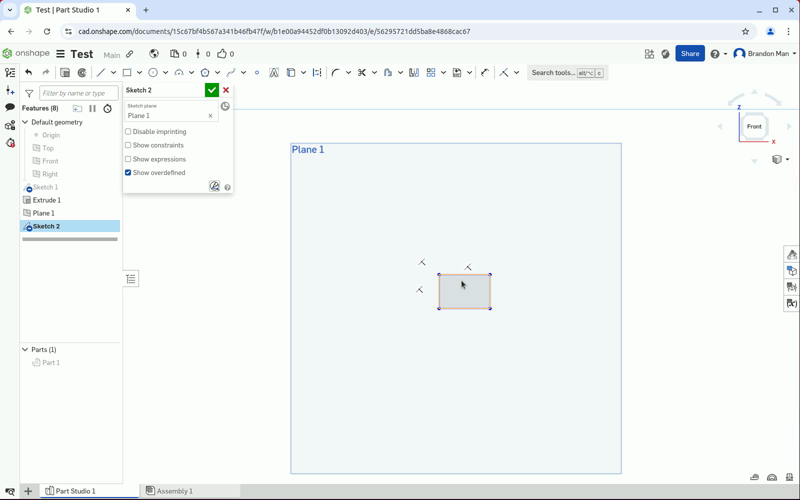
click(461, 280)
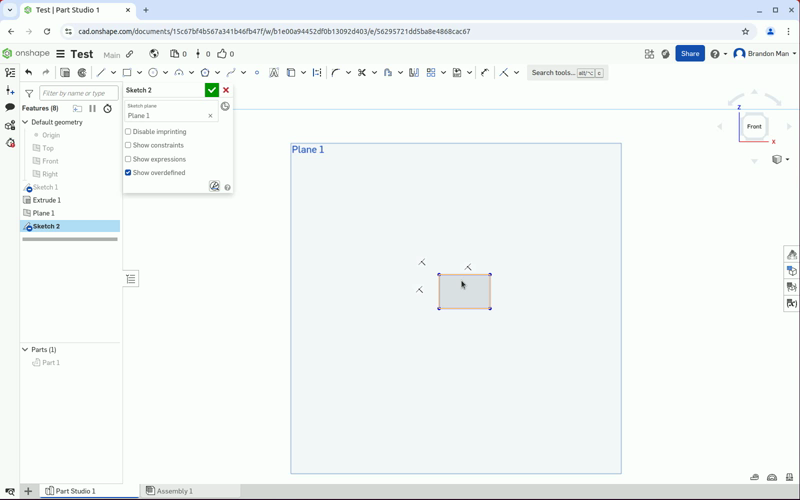
scroll(-6)
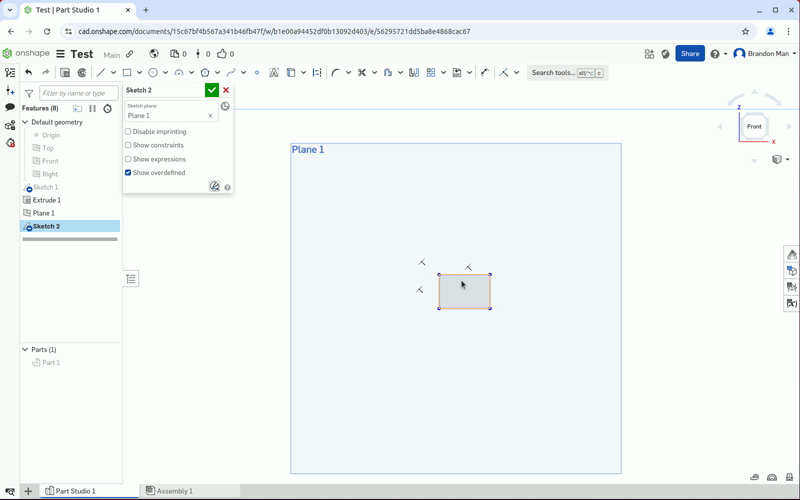
scroll(-6)
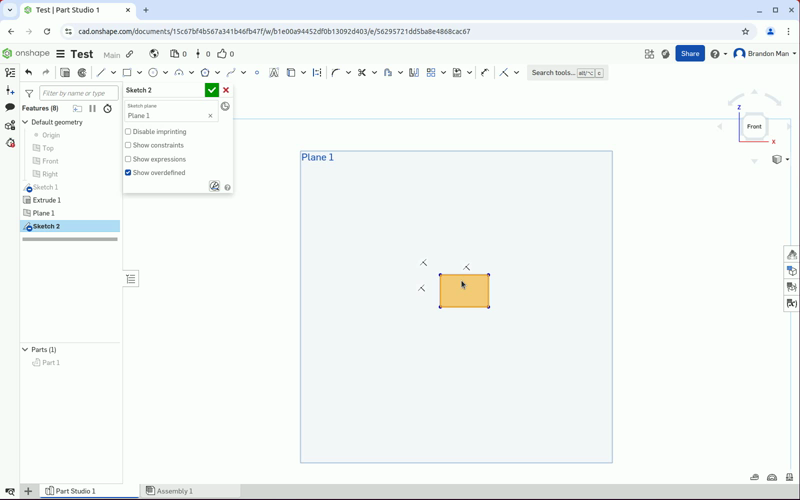
scroll(-6)
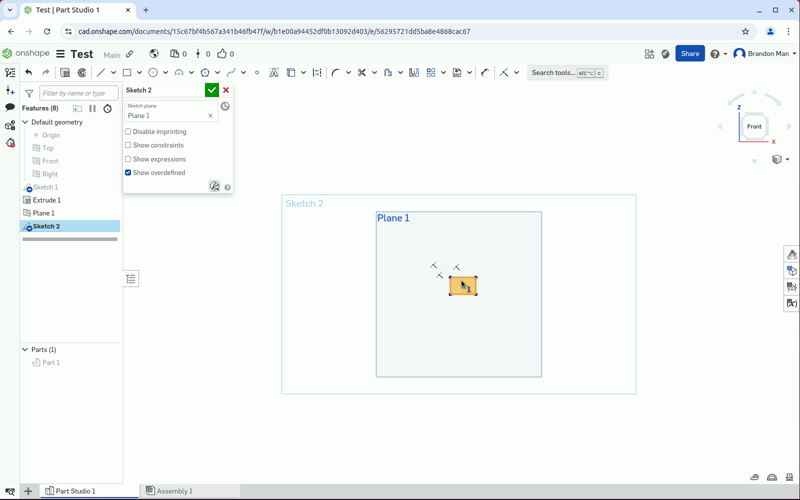
scroll(-6)
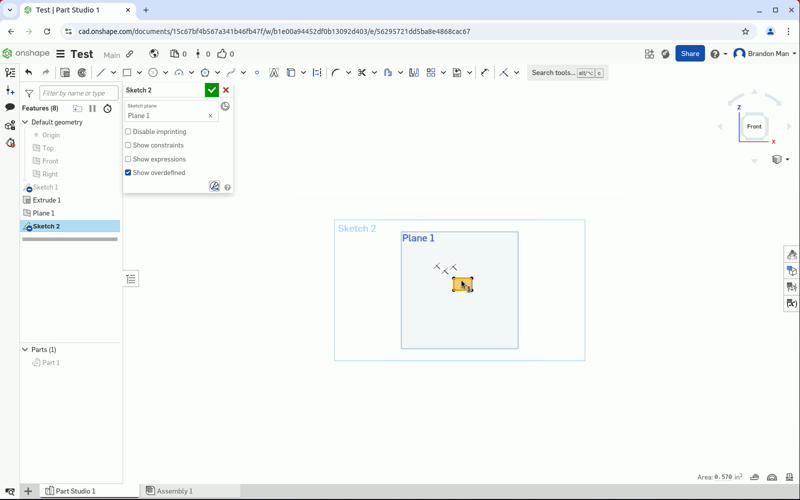
scroll(-6)
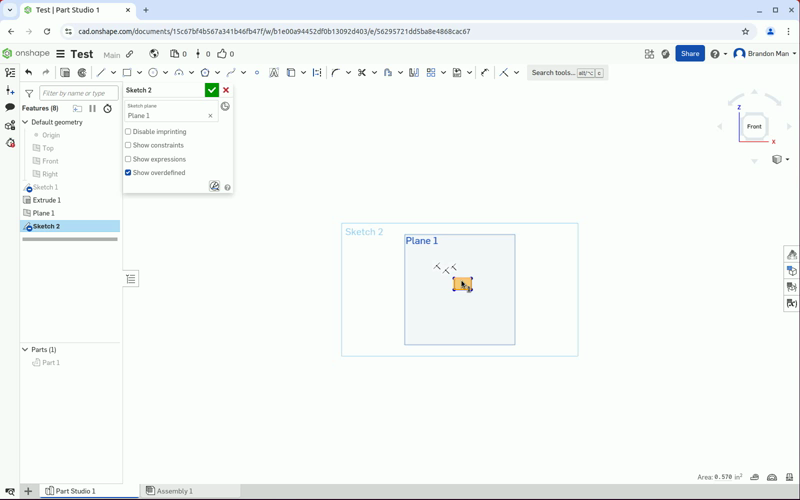
scroll(-6)
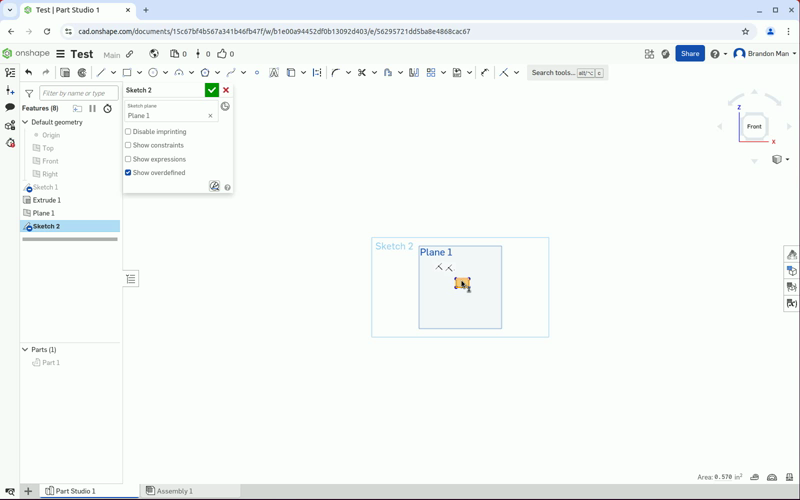
scroll(-6)
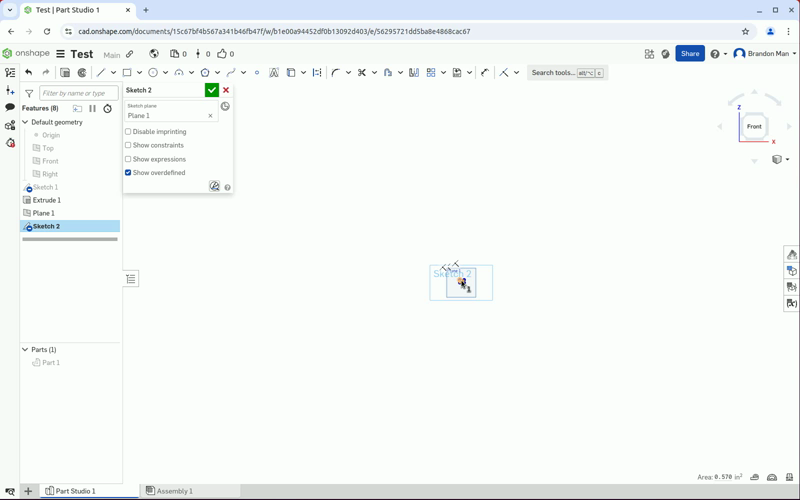
mouse_move(73, 352)
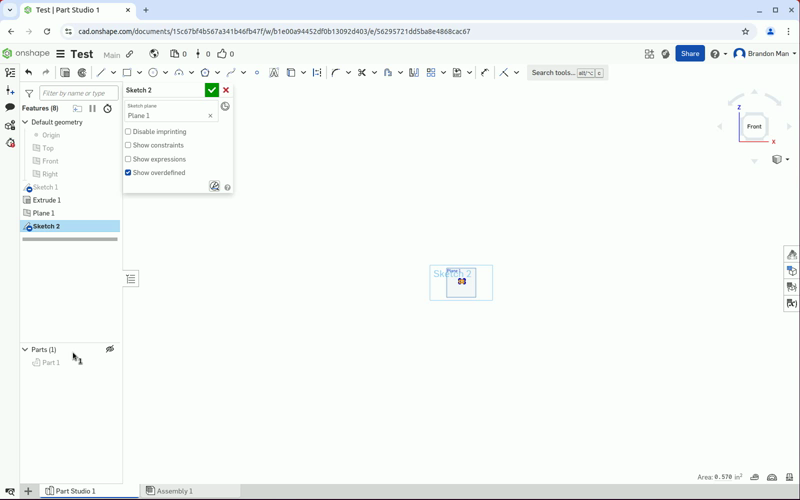
key(shift+y)
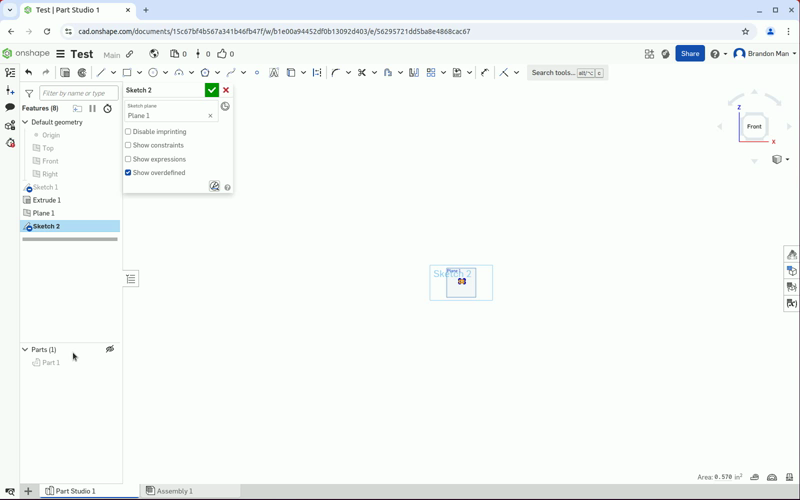
key(shift+e)
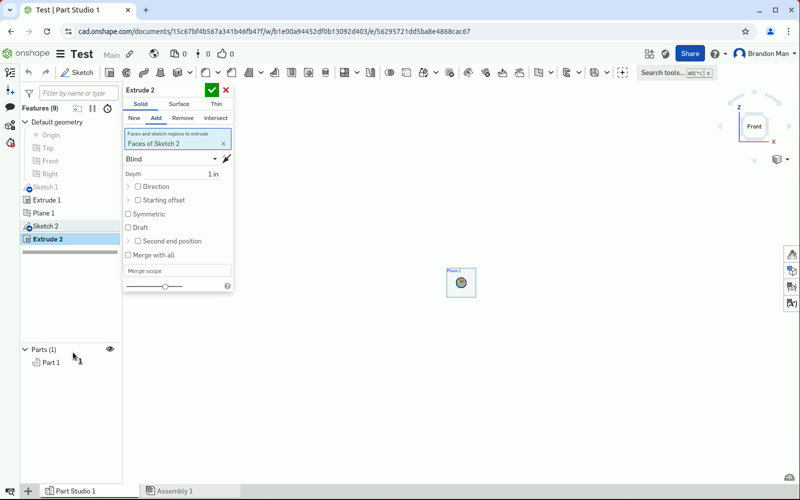
mouse_move(143, 106)
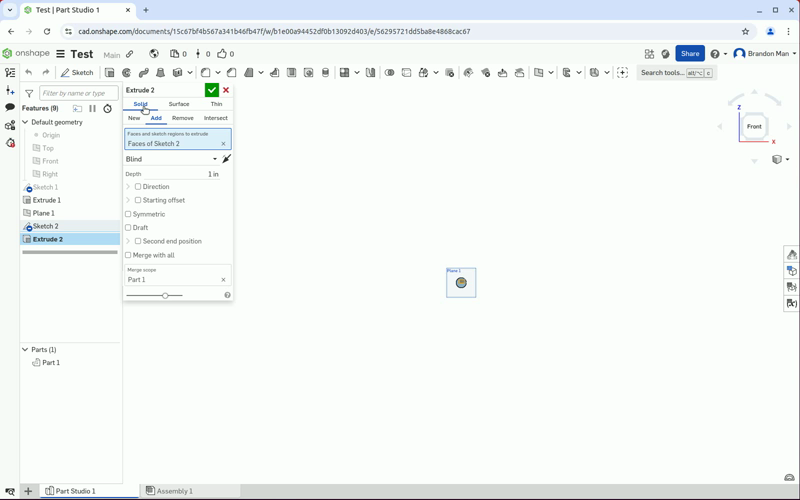
click(143, 106)
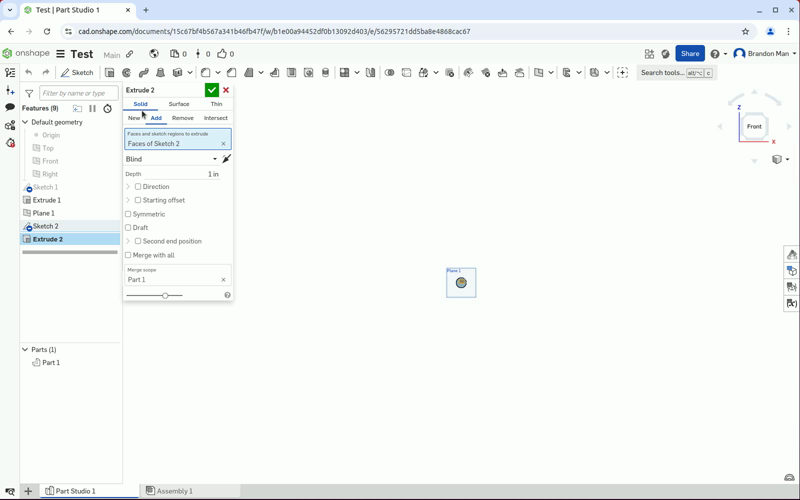
mouse_move(137, 120)
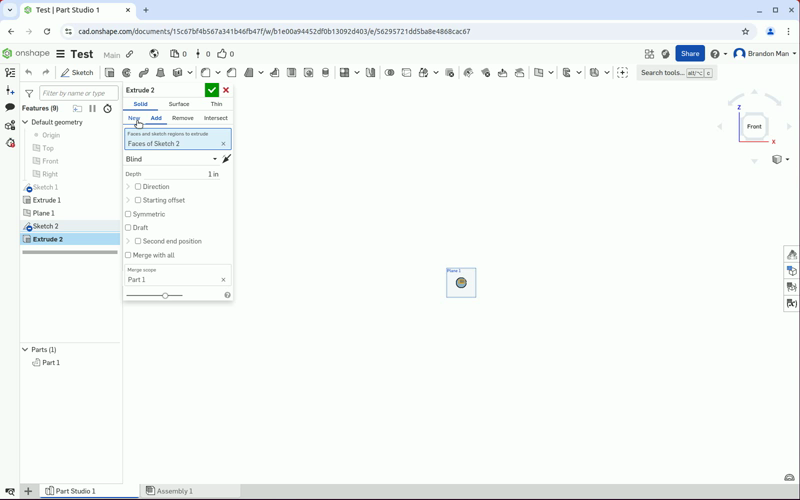
click(137, 120)
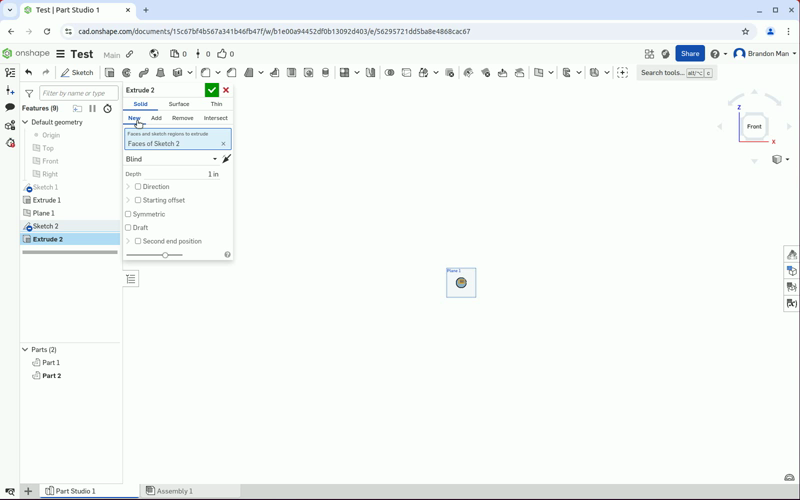
key(tab, 4)
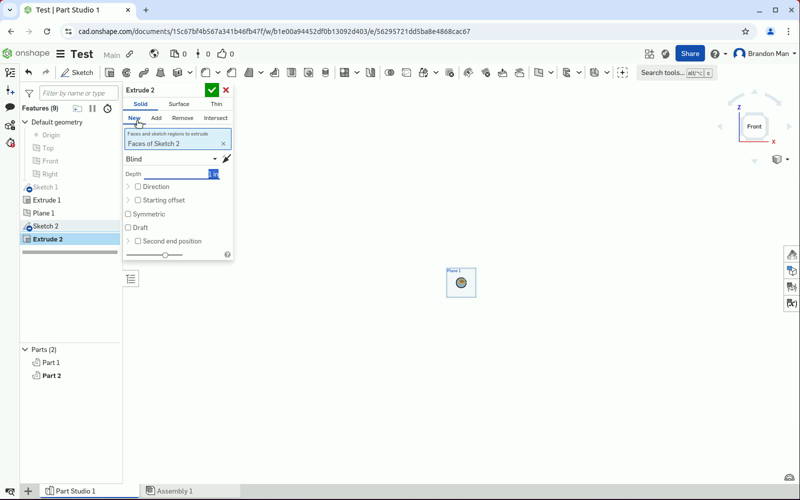
text(-23.108)
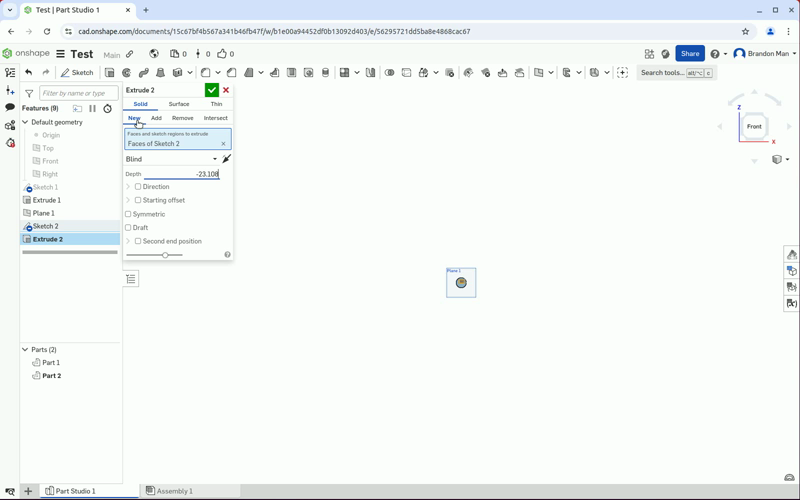
key(enter)
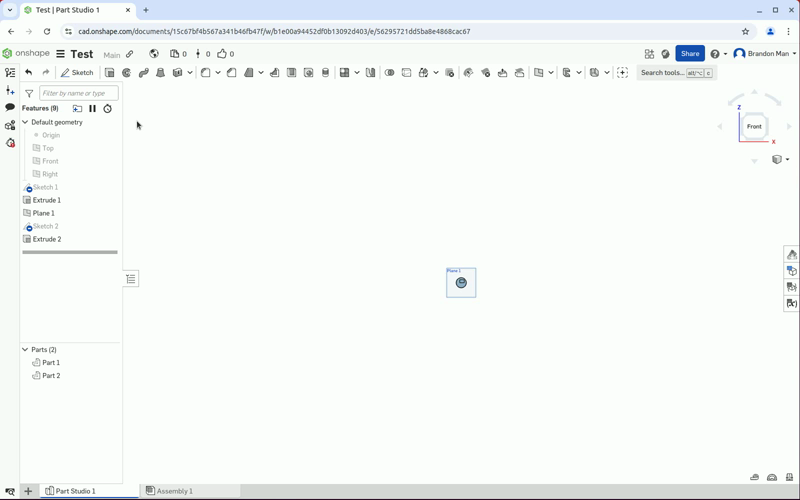
key(shift+h)
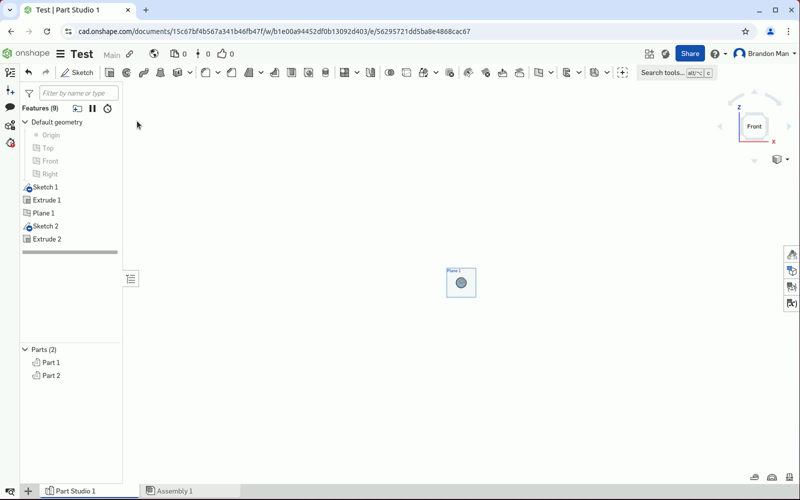
key(shift+h)
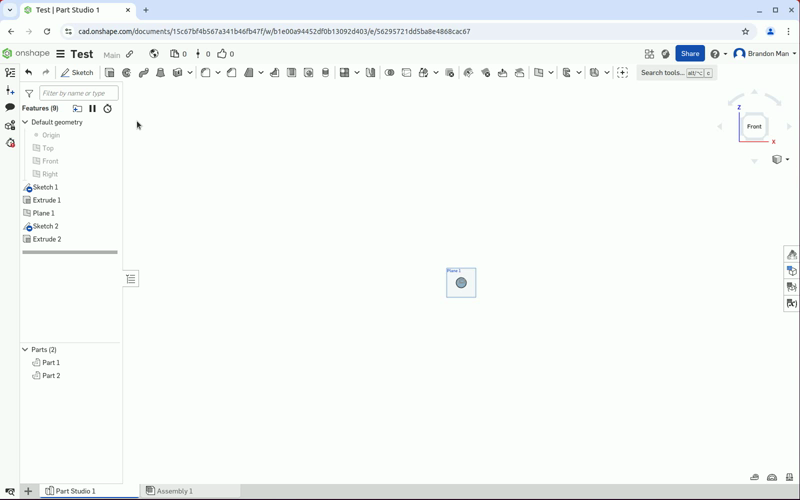
key(shift+7)
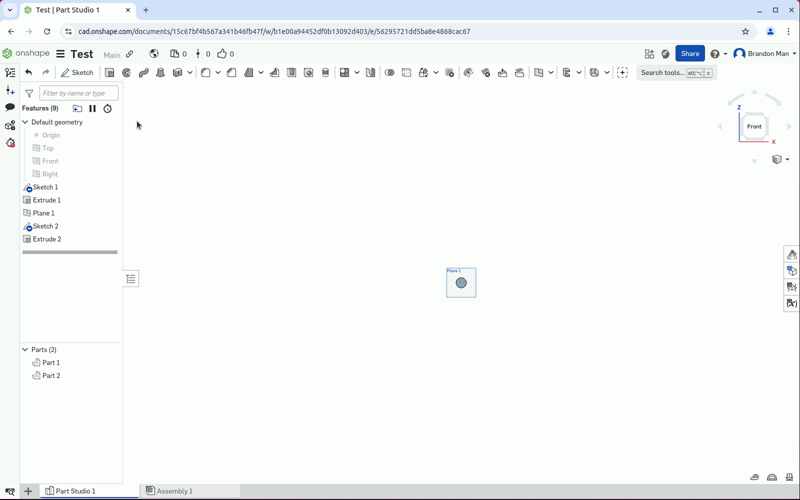
key(left, 2)
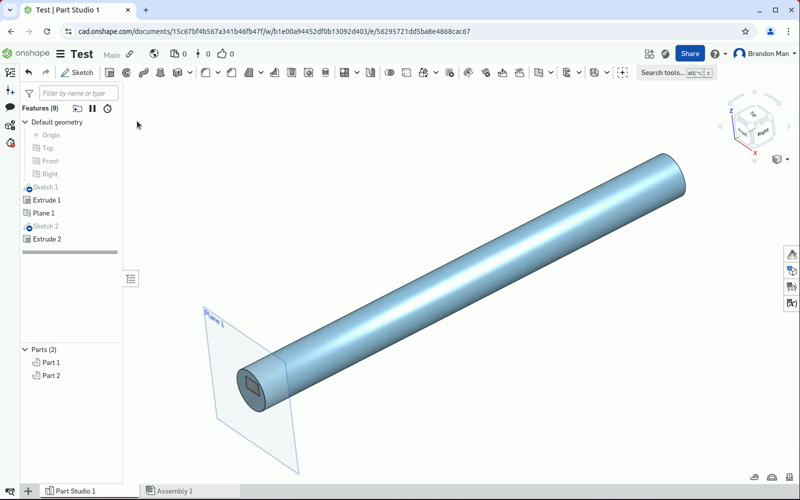
key(down, 2)
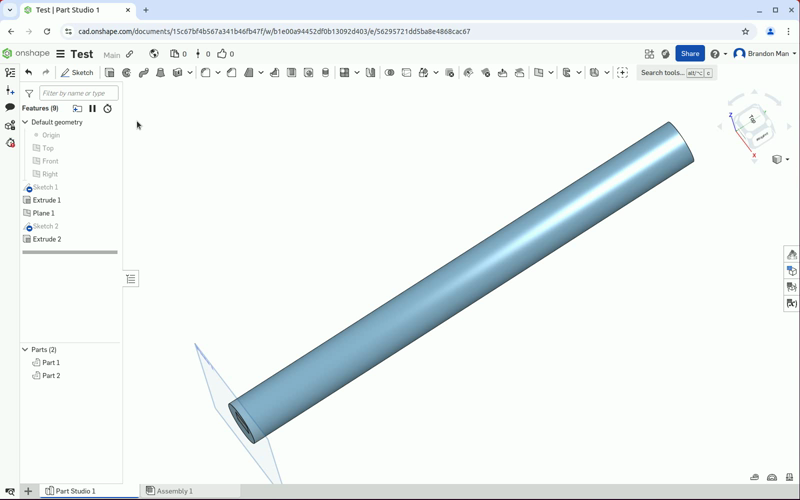
key(up, 2)
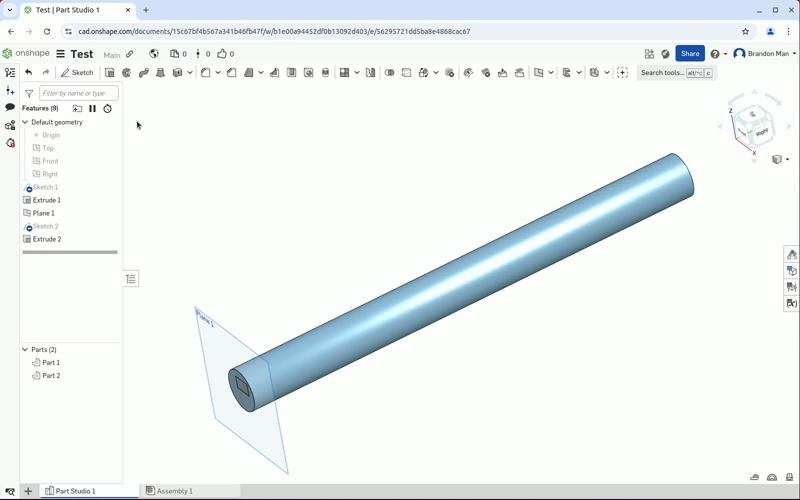
key(right, 2)
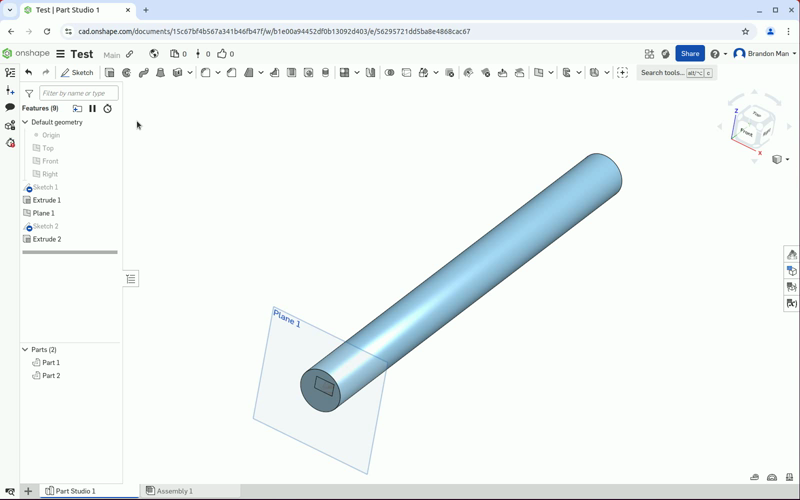
mouse_move(73, 189)
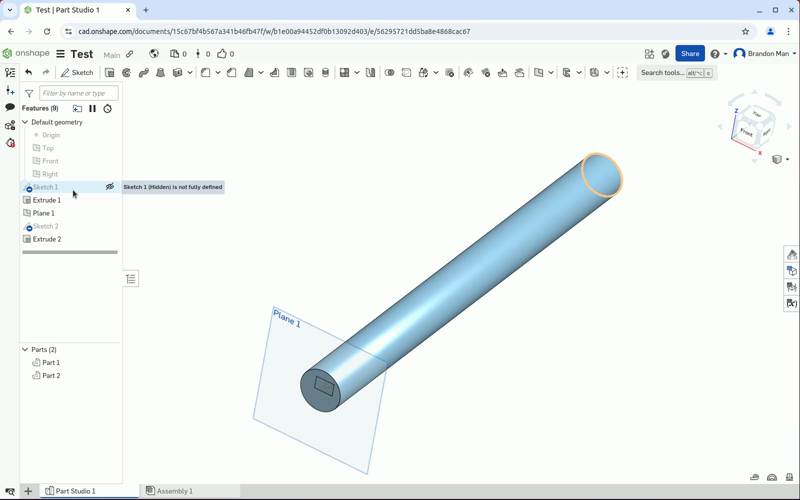
click(73, 189)